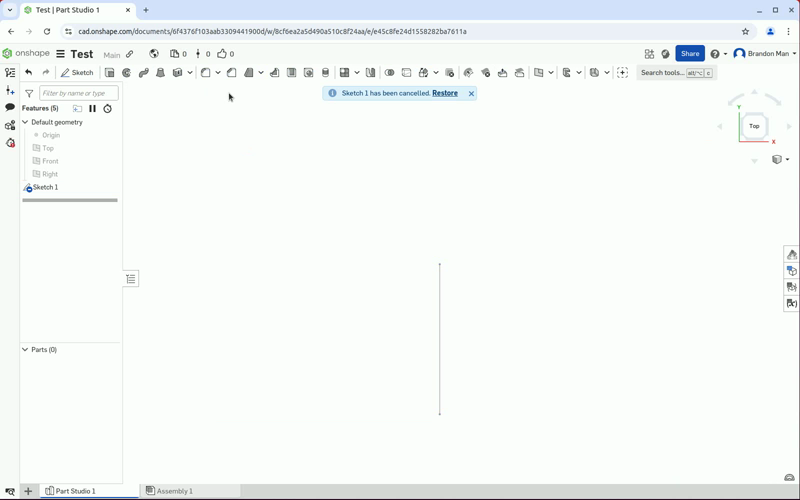
key(shift+h)
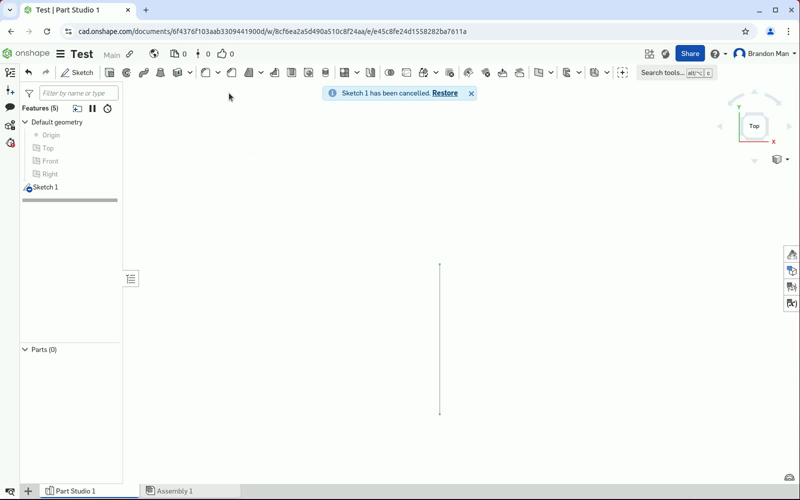
key(shift+s)
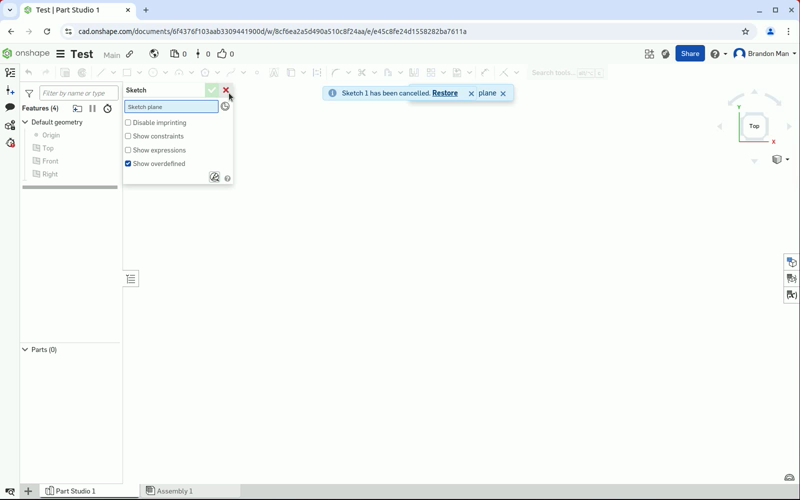
mouse_move(73, 150)
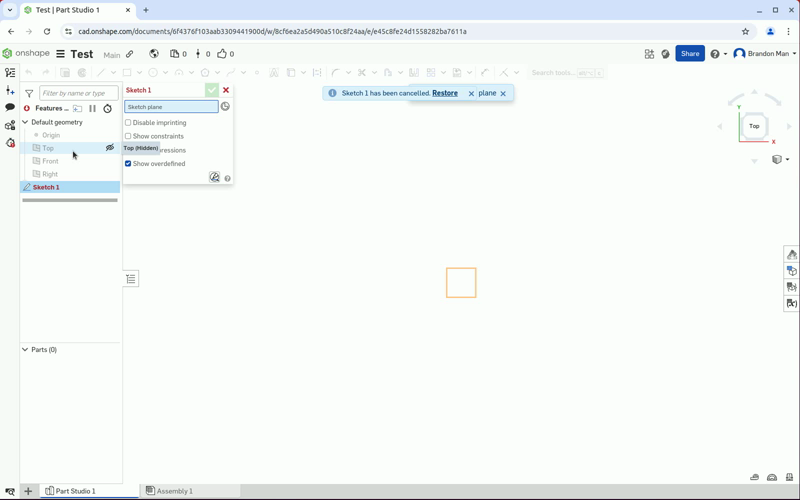
click(73, 150)
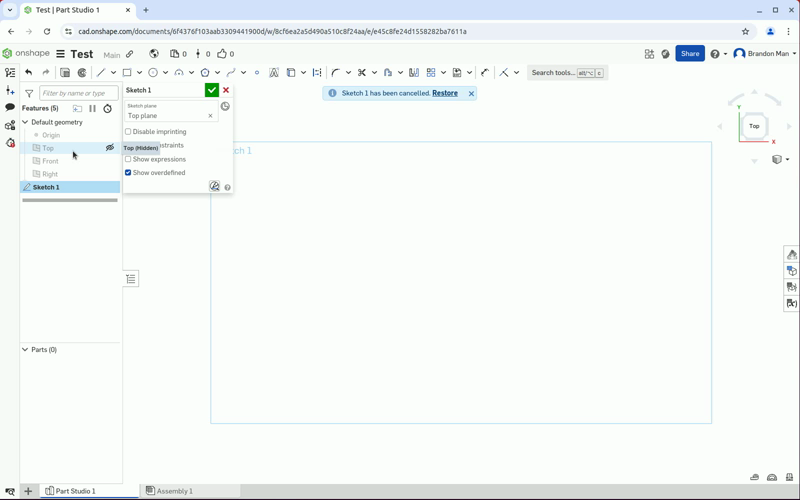
mouse_move(73, 352)
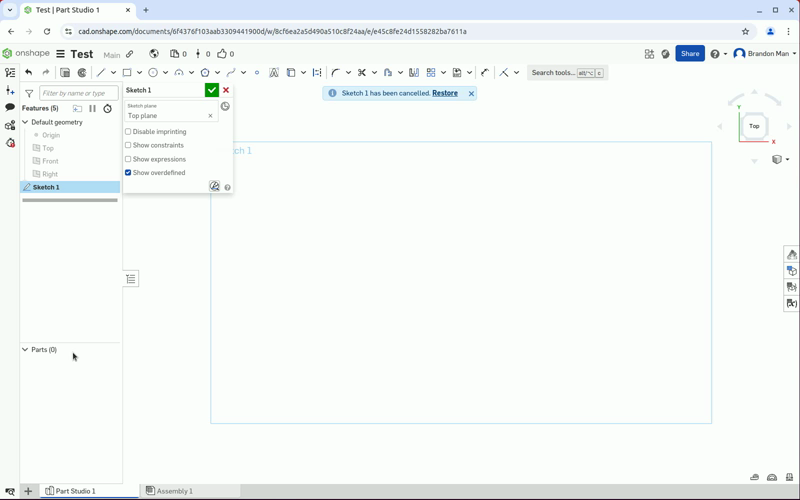
key(y)
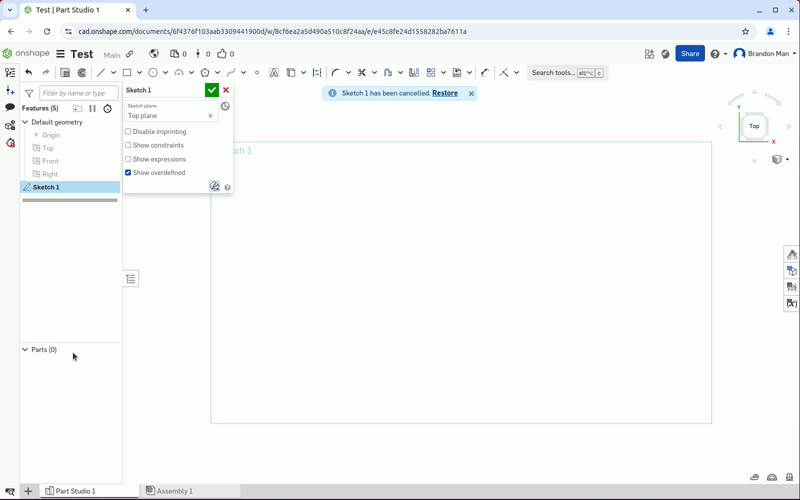
key(l)
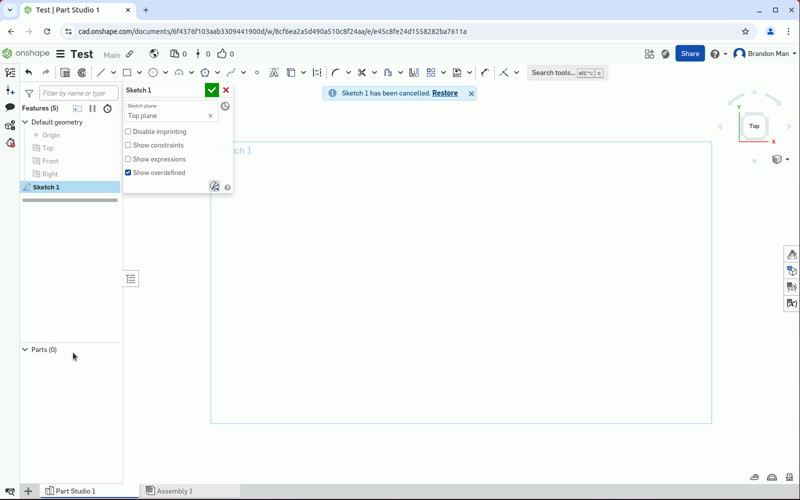
key_down(shift)
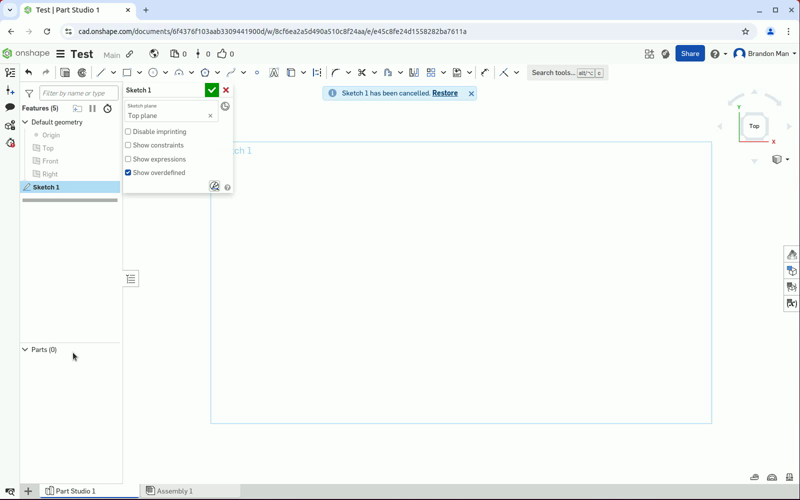
mouse_move(361, 382)
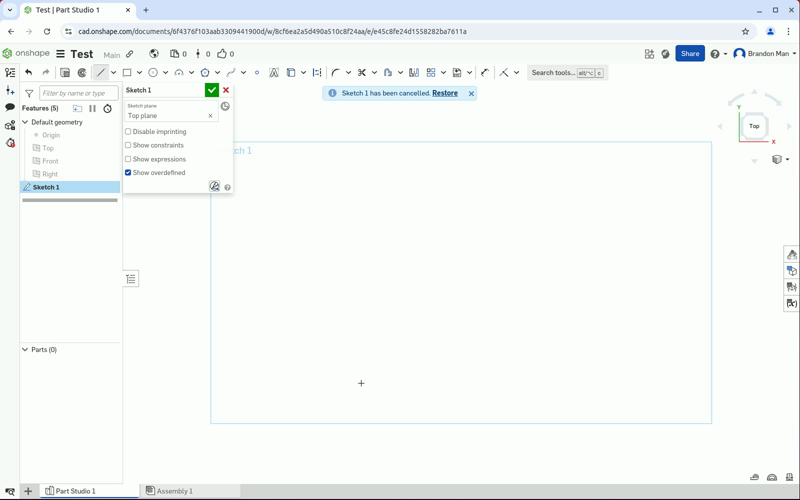
click(361, 382)
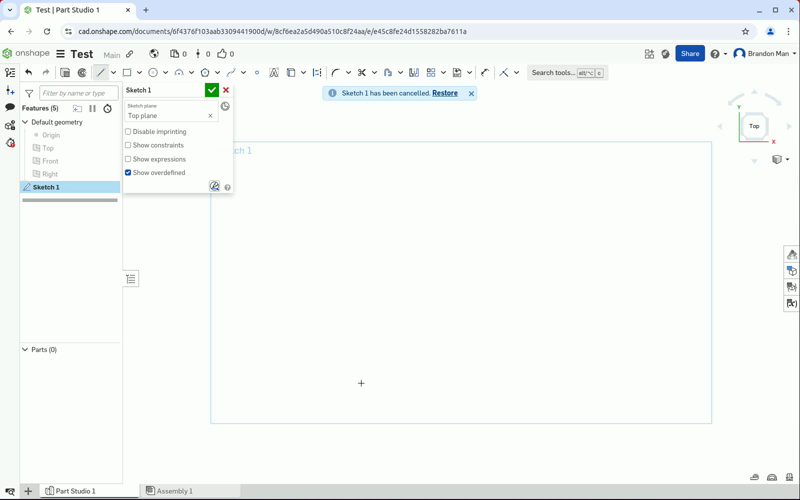
key_up(shift)
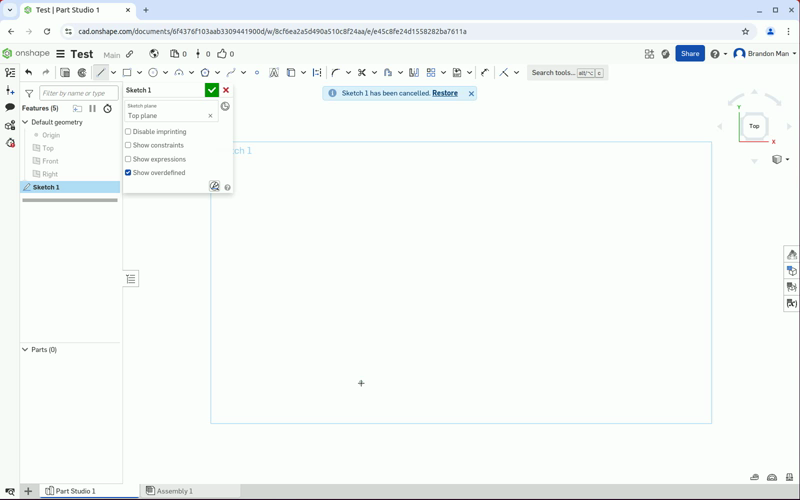
key_down(shift)
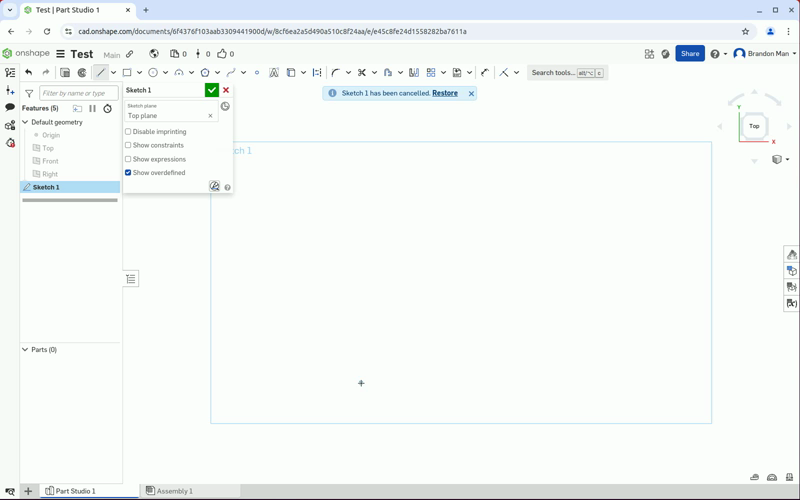
mouse_move(558, 382)
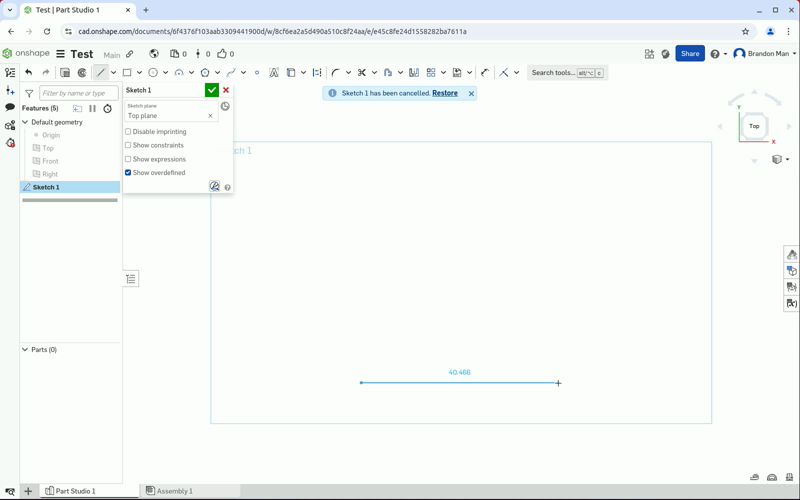
click(558, 382)
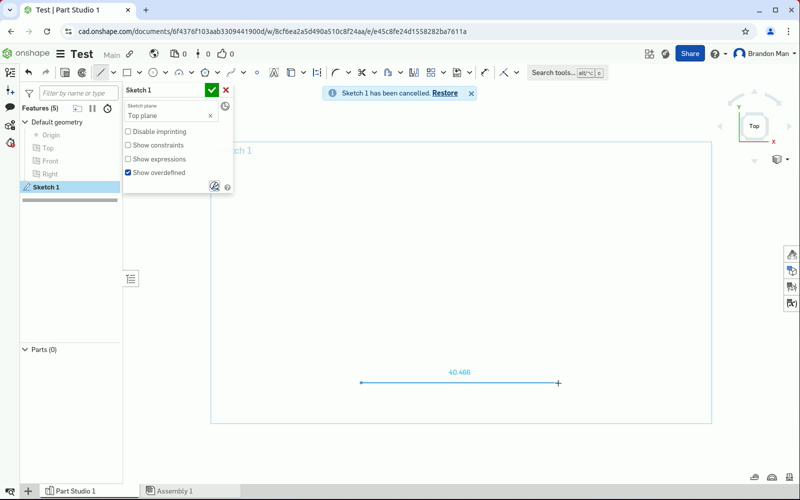
key_up(shift)
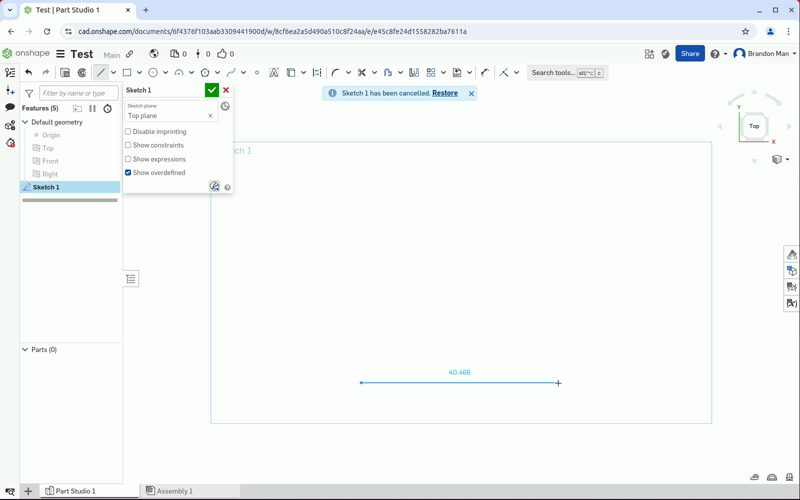
key_down(shift)
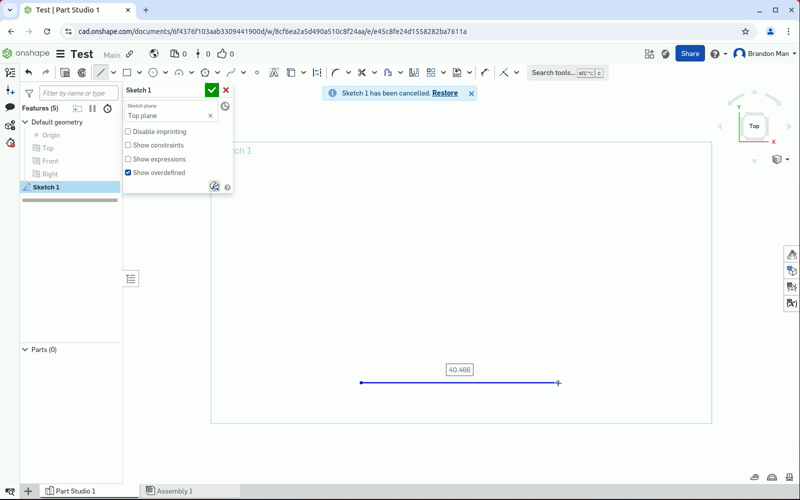
mouse_move(558, 185)
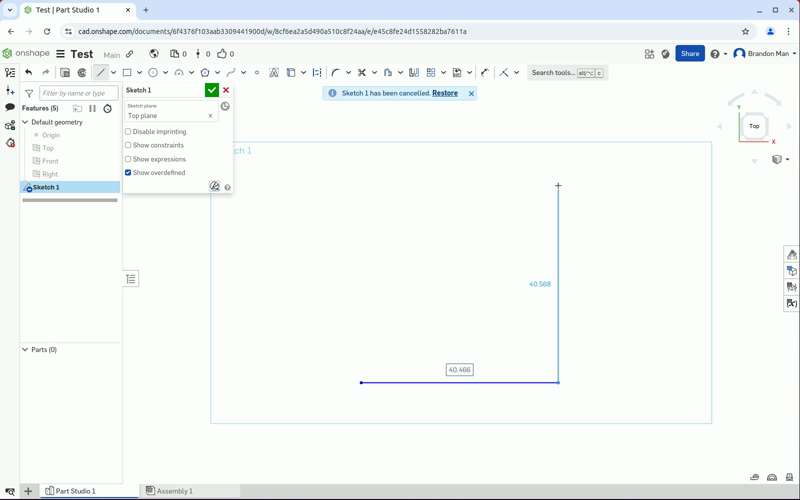
click(558, 185)
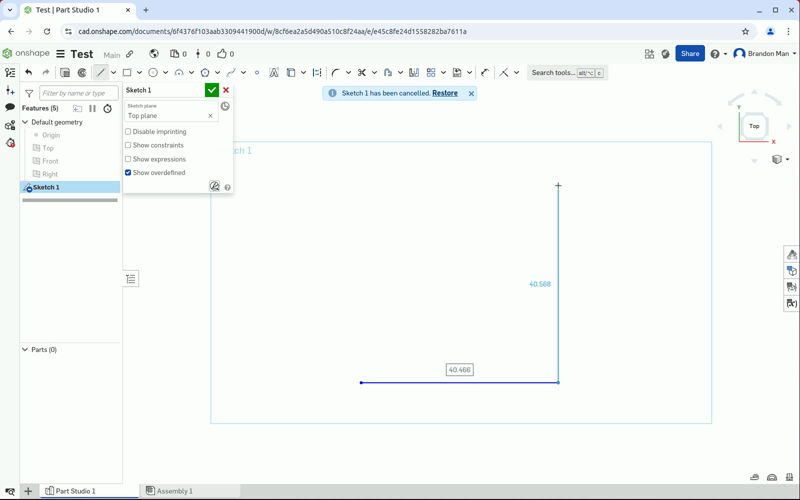
key_up(shift)
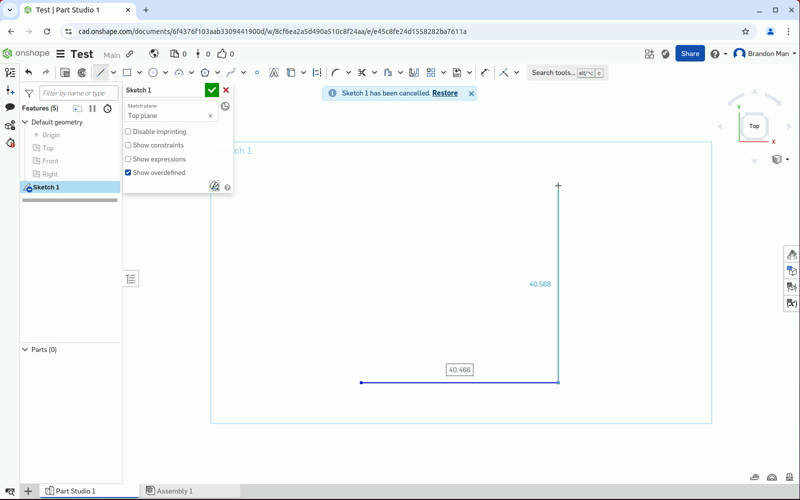
key_down(shift)
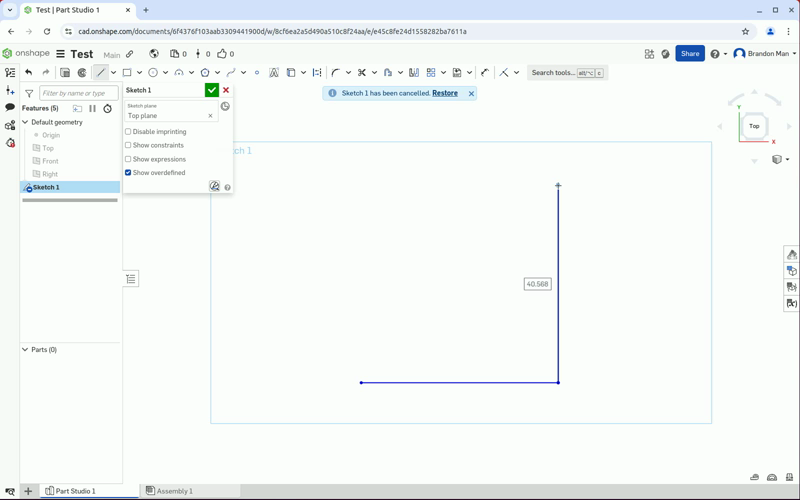
mouse_move(361, 185)
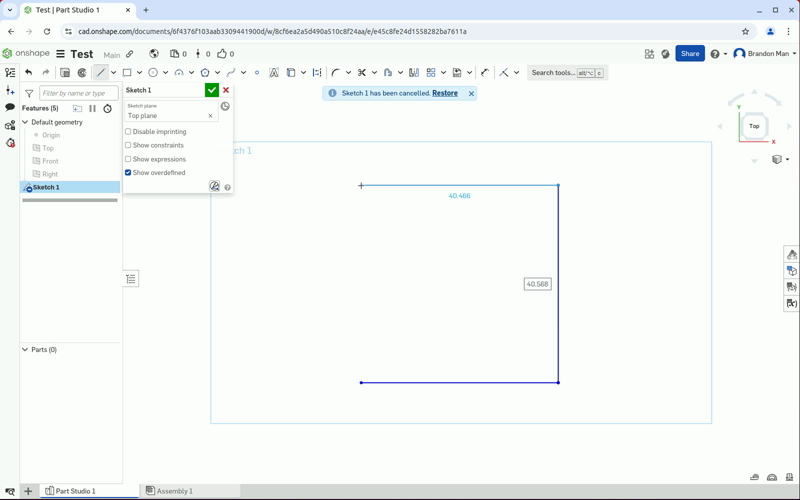
click(361, 185)
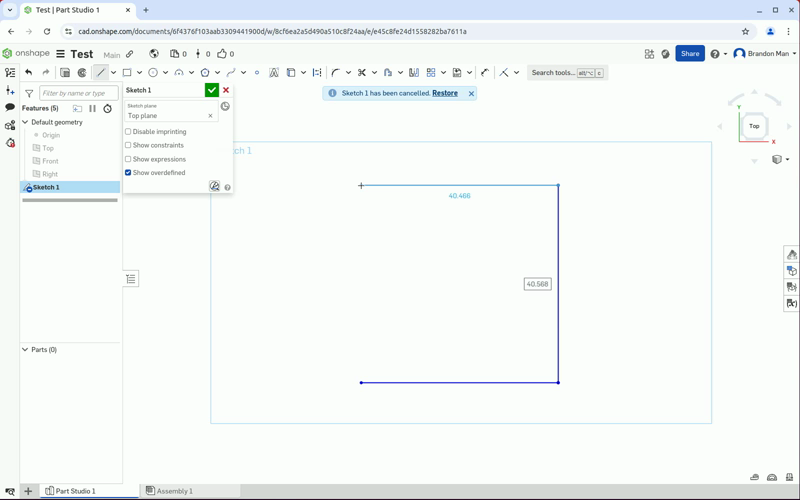
key_up(shift)
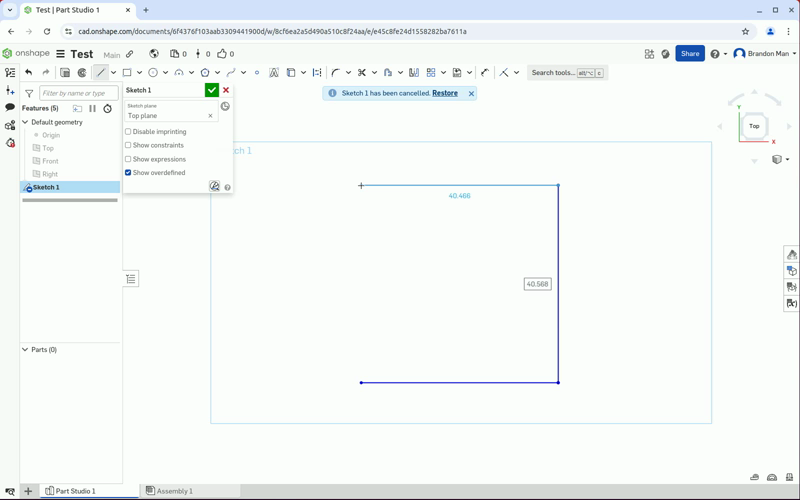
key_down(shift)
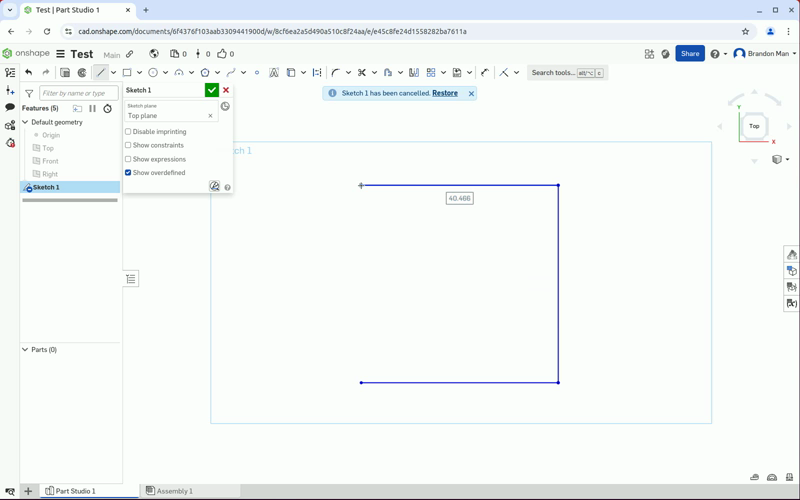
mouse_move(361, 382)
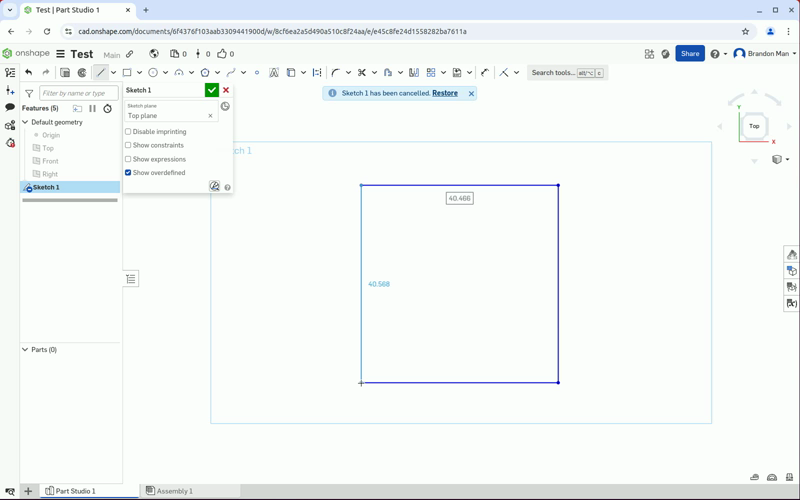
key_up(shift)
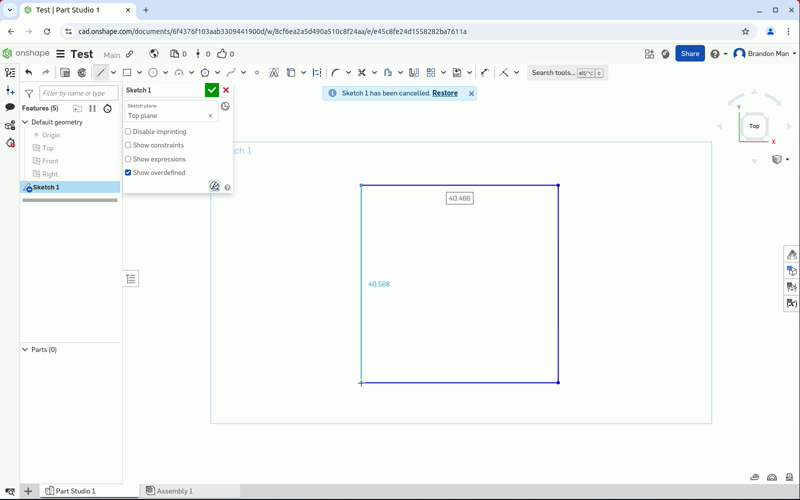
click(361, 382)
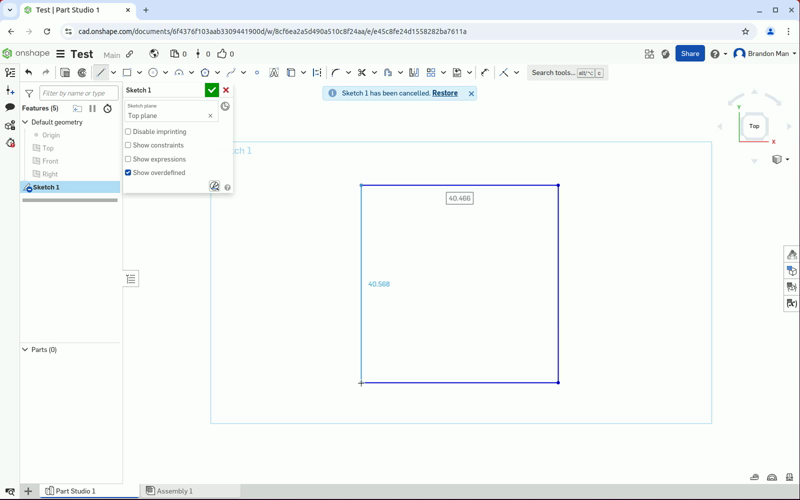
key(esc)
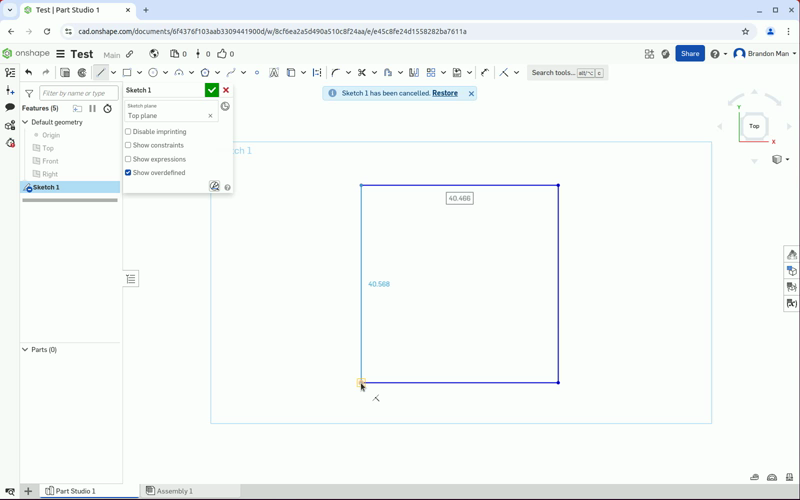
mouse_move(498, 270)
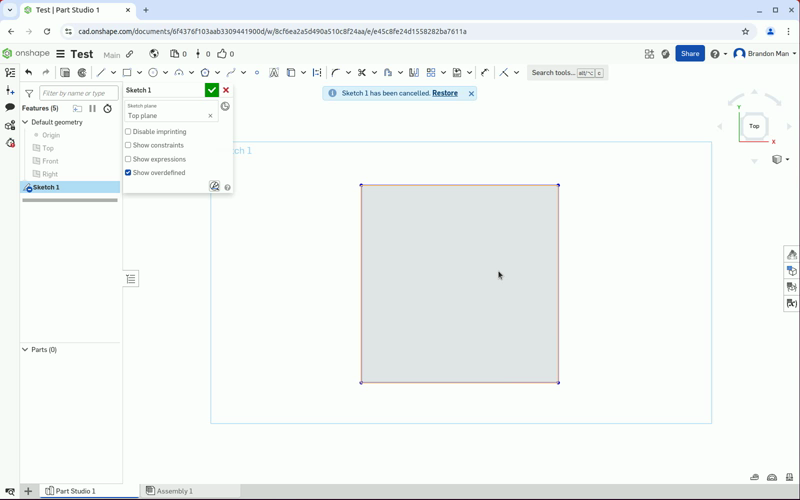
click(498, 270)
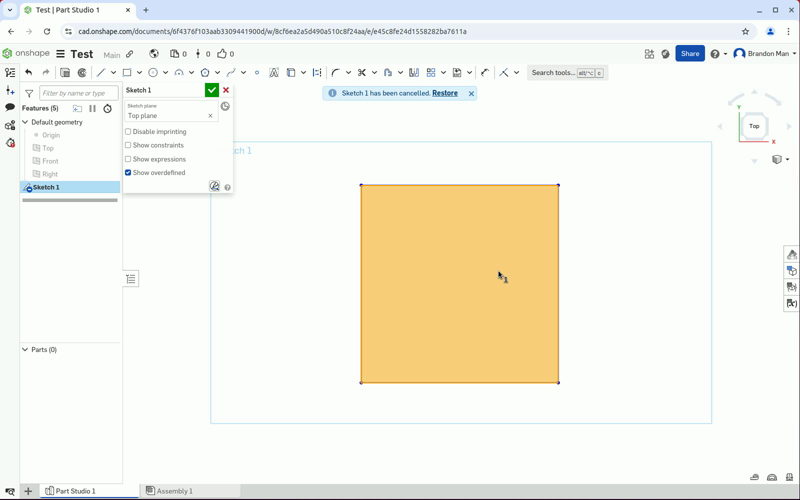
mouse_move(73, 352)
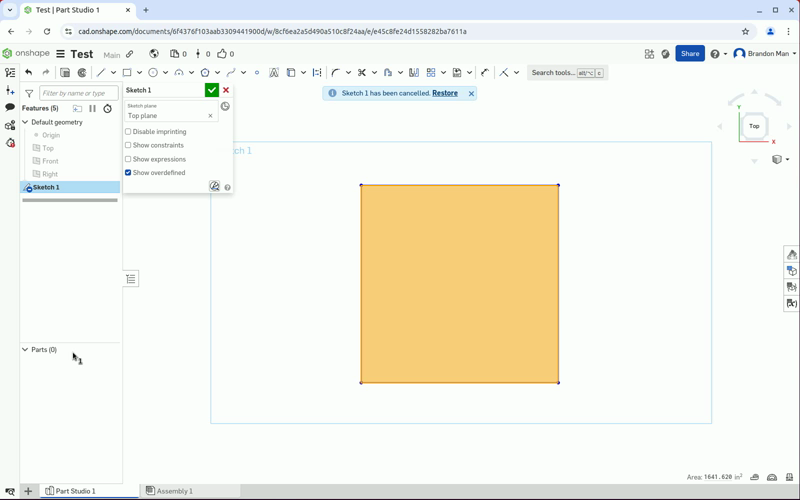
key(shift+y)
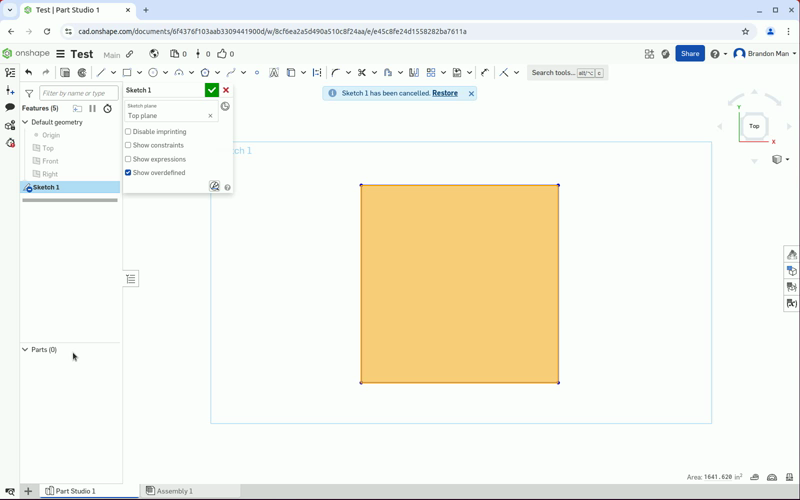
key(shift+e)
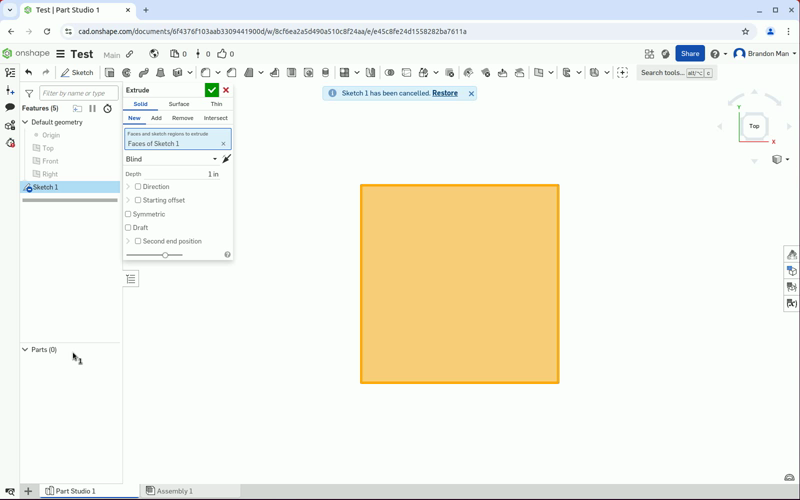
mouse_move(143, 106)
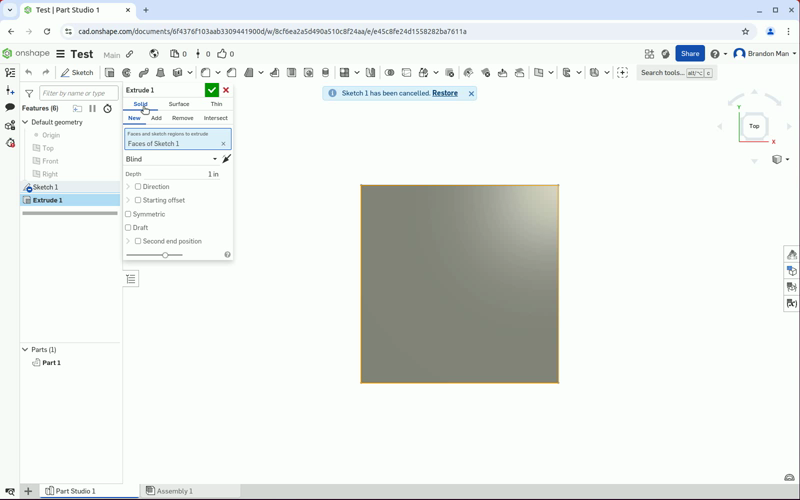
click(143, 106)
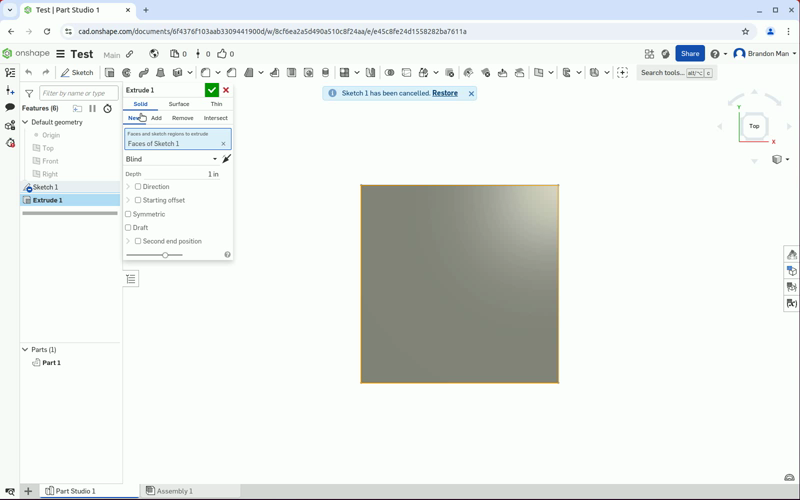
mouse_move(137, 120)
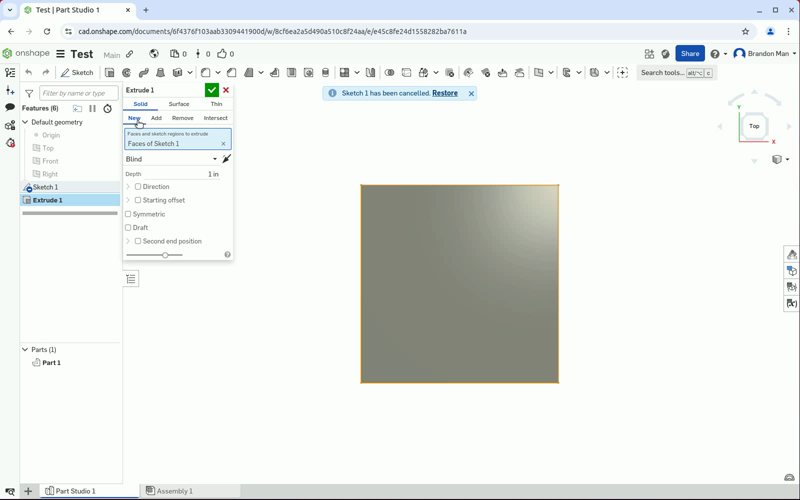
click(137, 120)
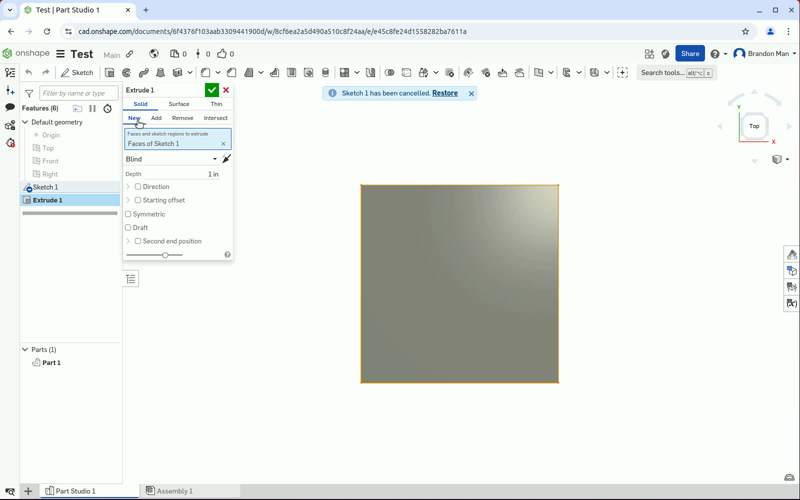
key(tab, 4)
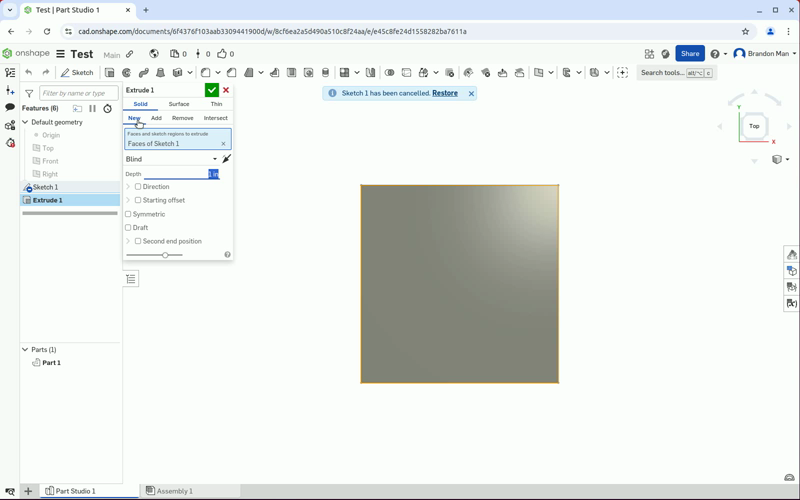
text(3.851)
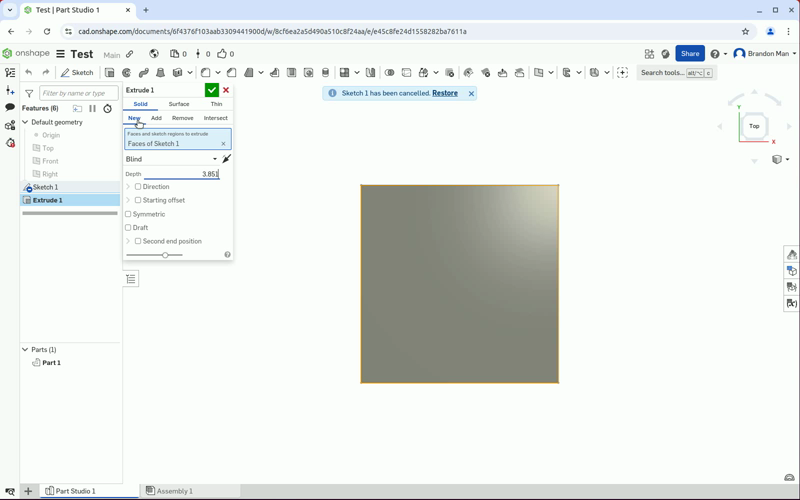
key(enter)
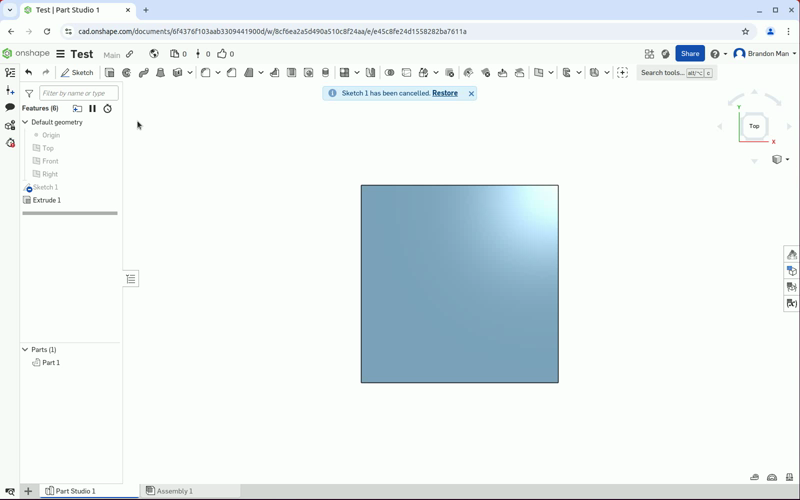
key(shift+h)
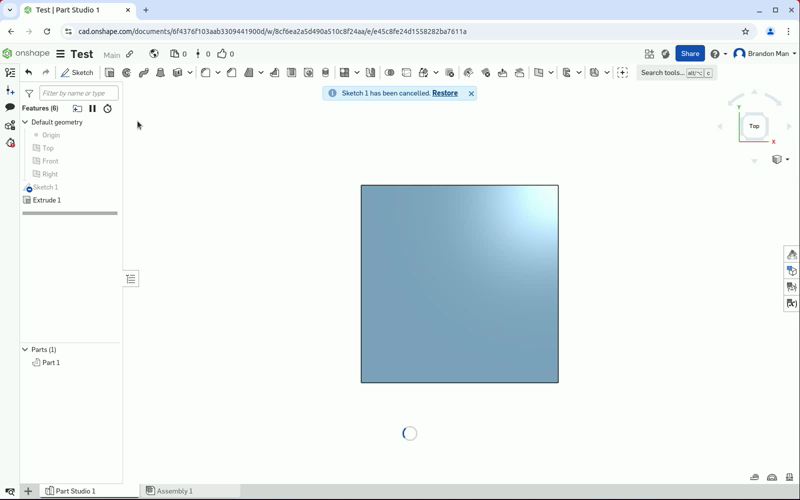
key(shift+h)
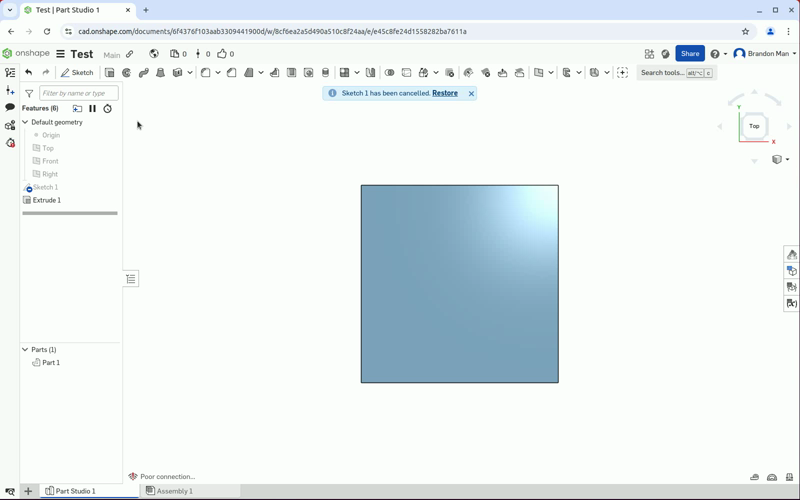
mouse_move(73, 189)
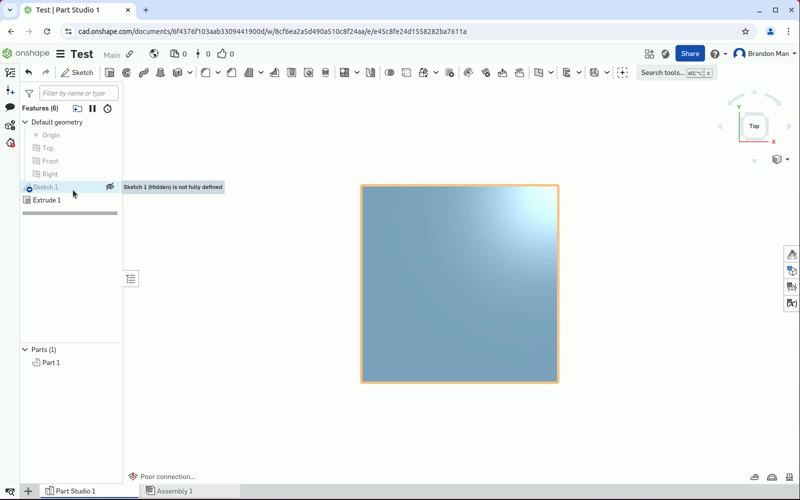
click(73, 189)
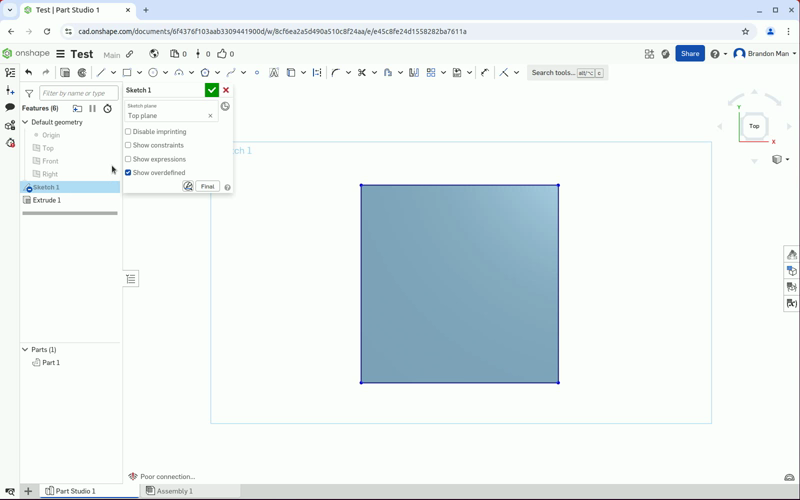
mouse_move(229, 92)
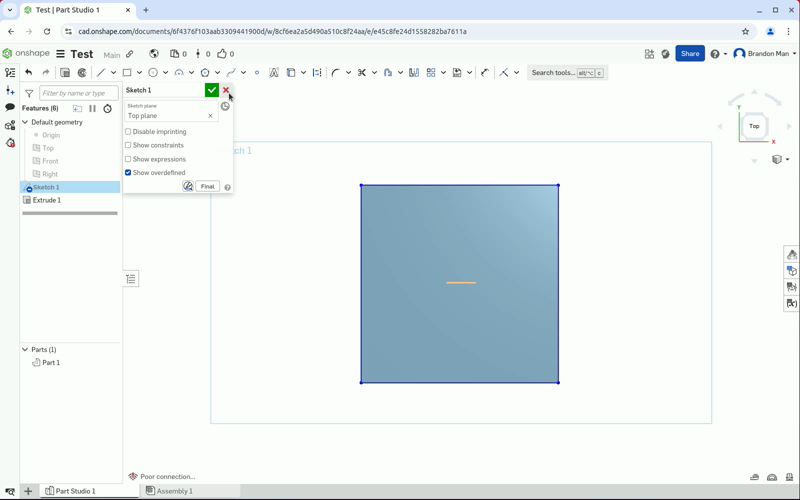
click(229, 92)
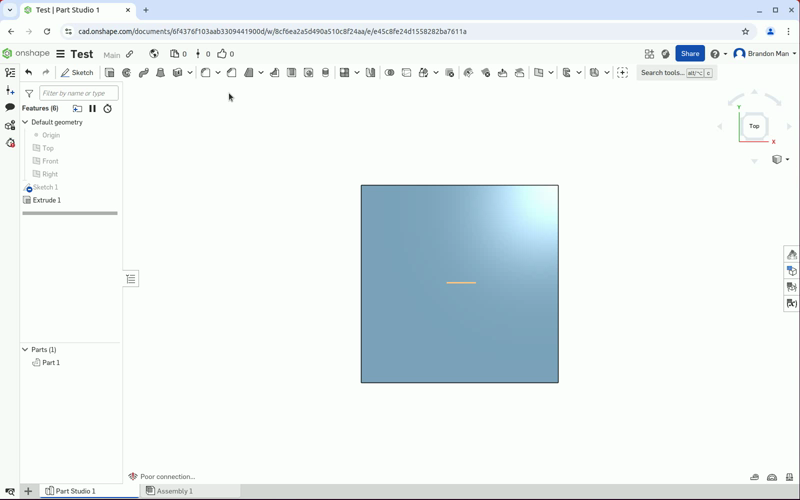
mouse_move(541, 75)
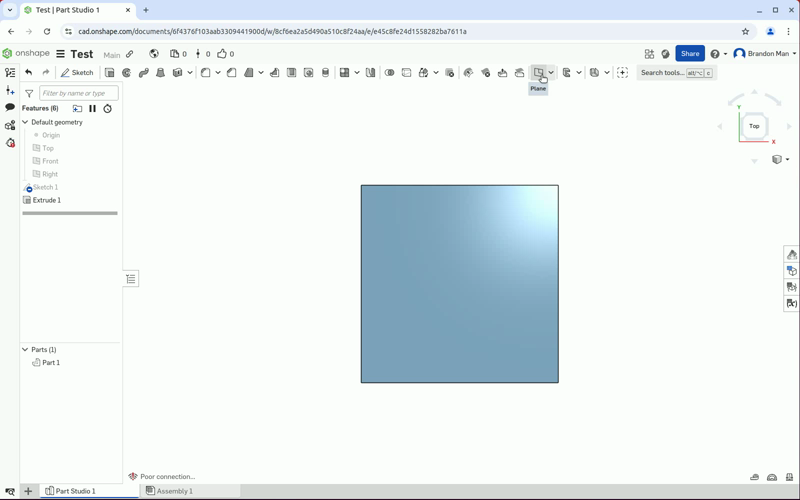
click(541, 75)
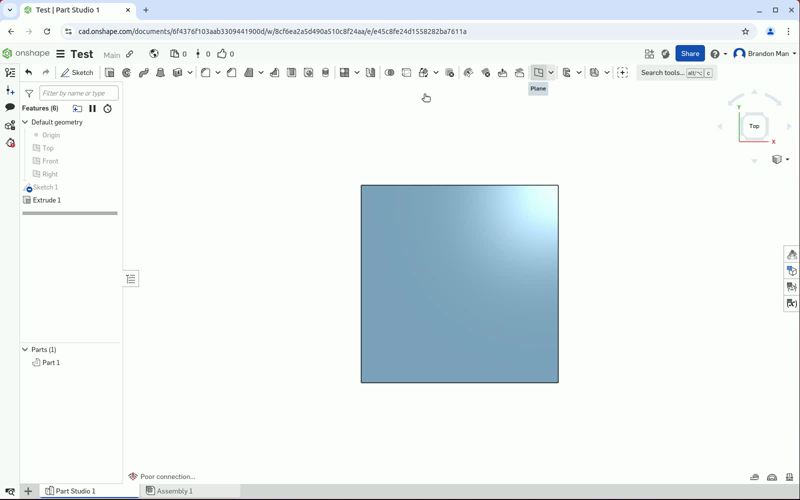
mouse_move(73, 150)
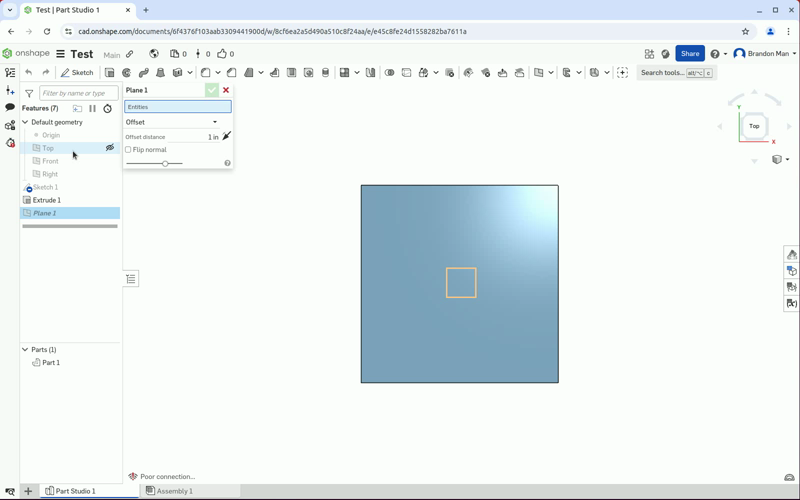
click(73, 150)
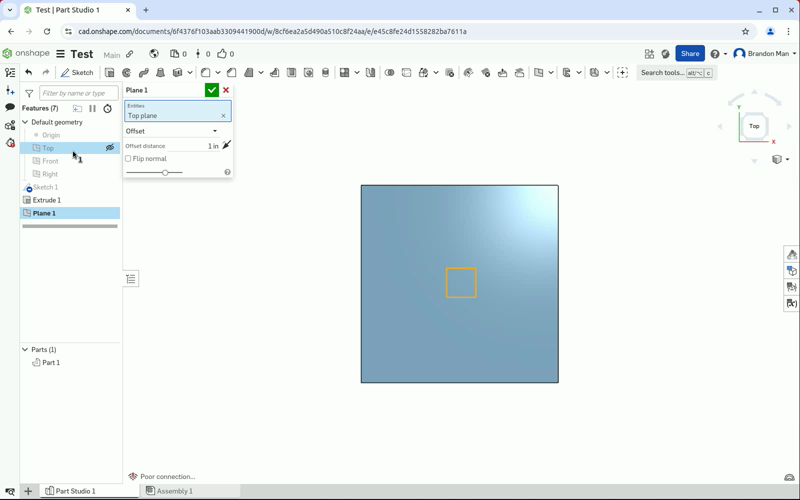
key(tab, 2)
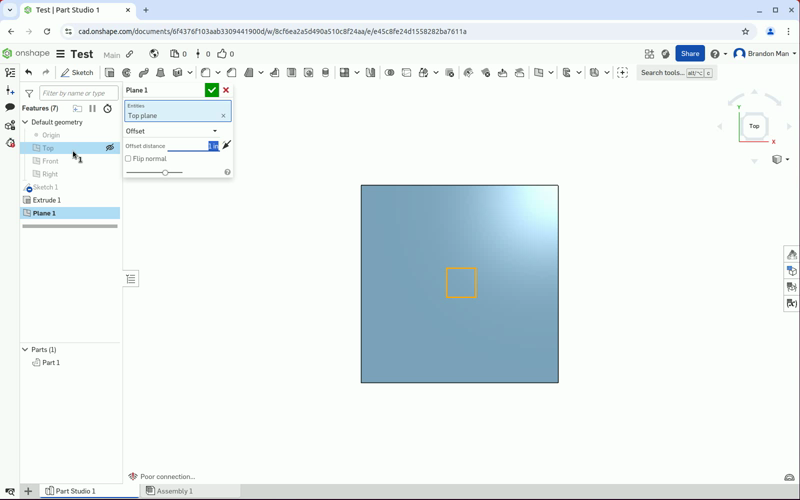
text(3.851)
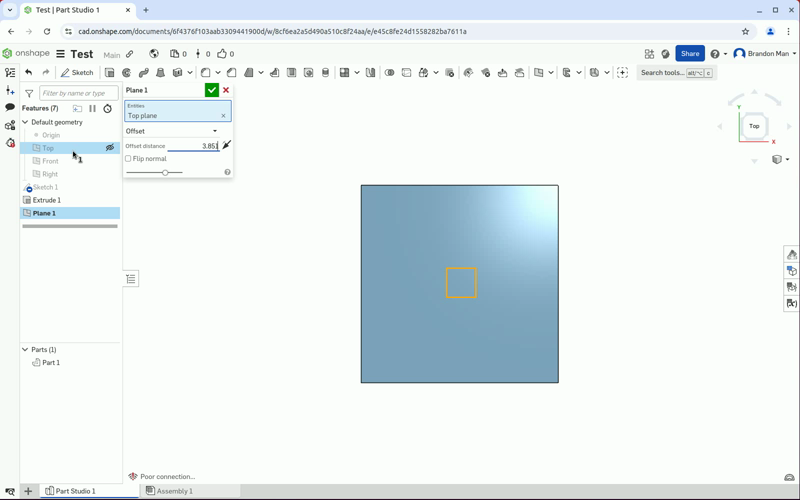
key(enter, 2)
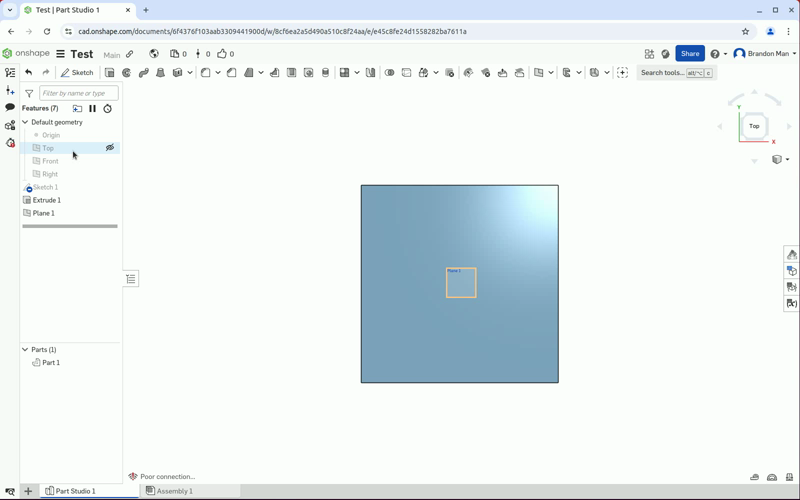
key(shift+s)
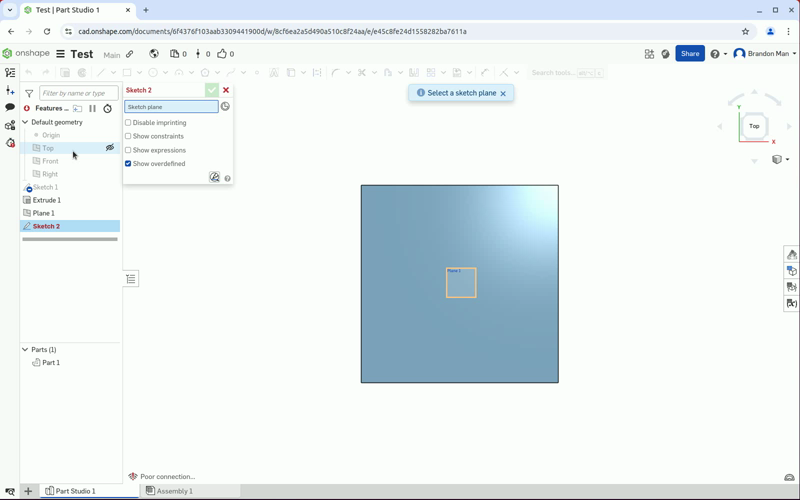
mouse_move(73, 215)
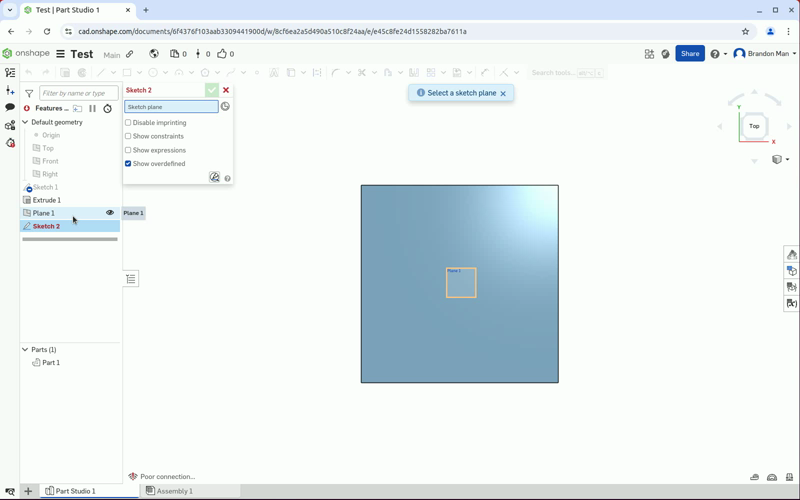
click(73, 215)
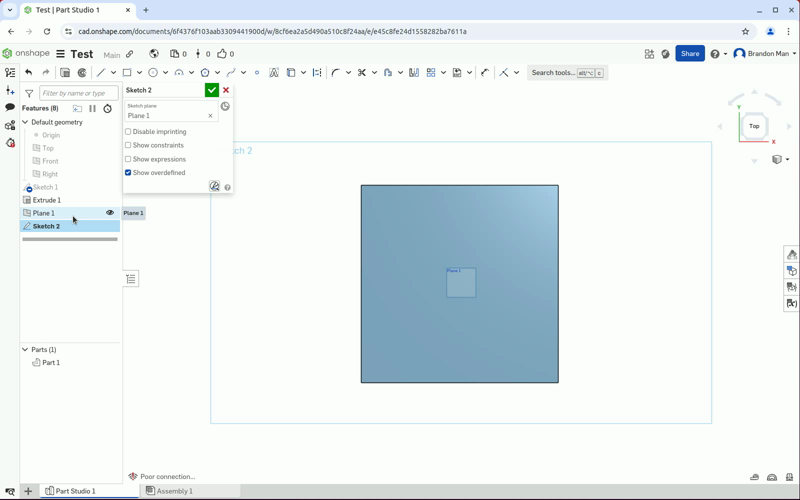
mouse_move(73, 352)
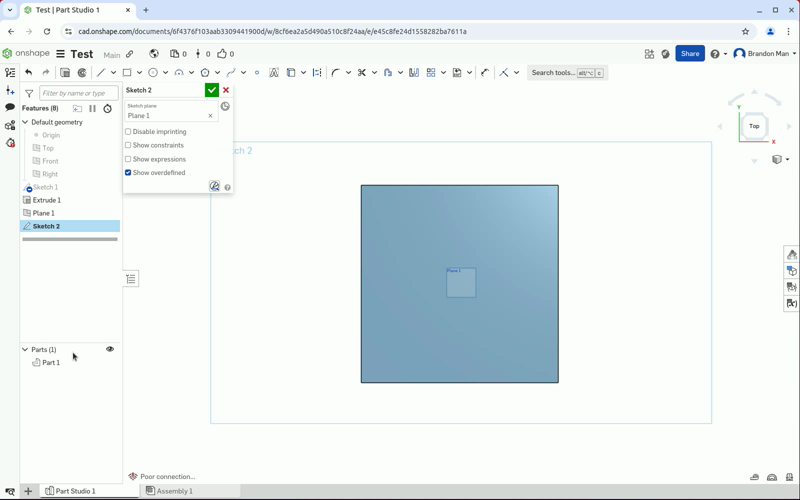
key(y)
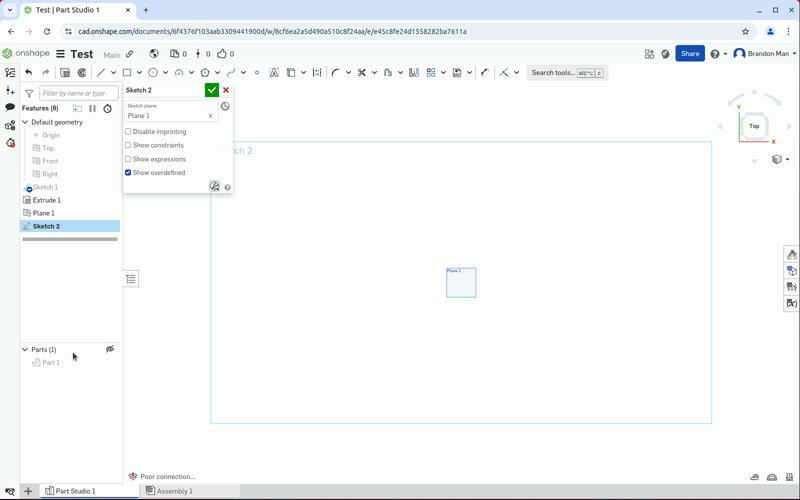
key(l)
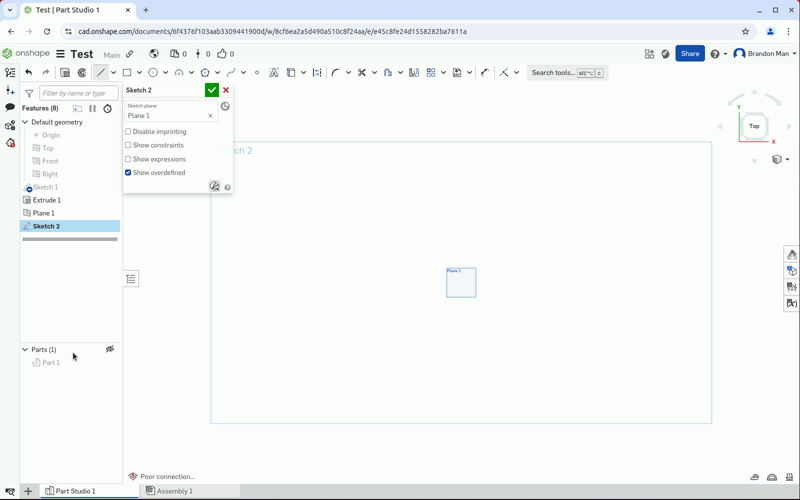
key_down(shift)
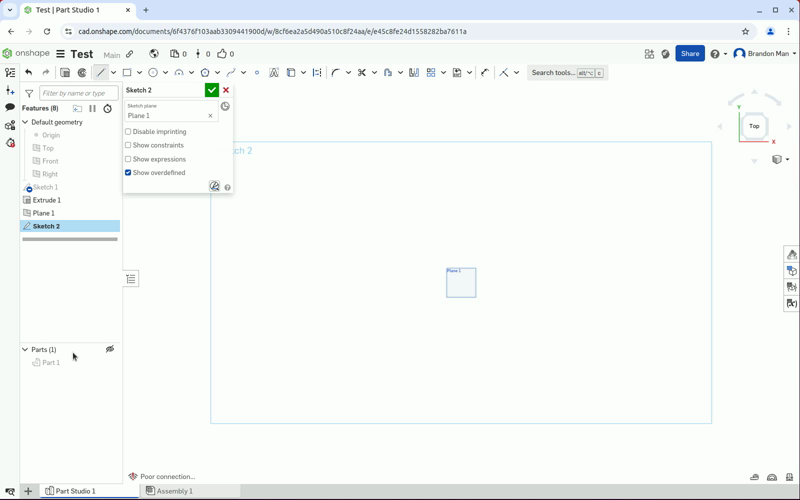
mouse_move(380, 343)
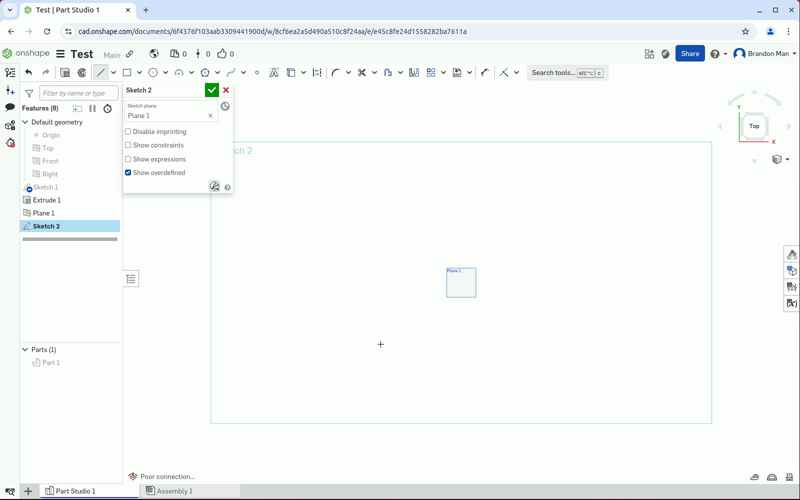
click(380, 343)
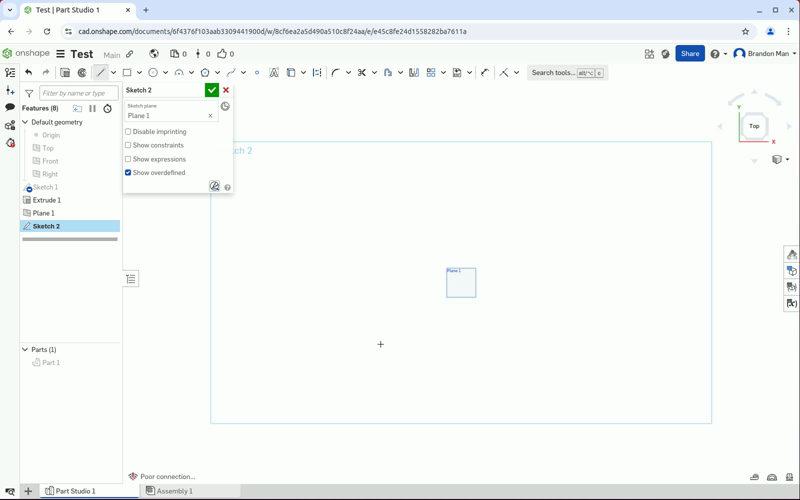
key_up(shift)
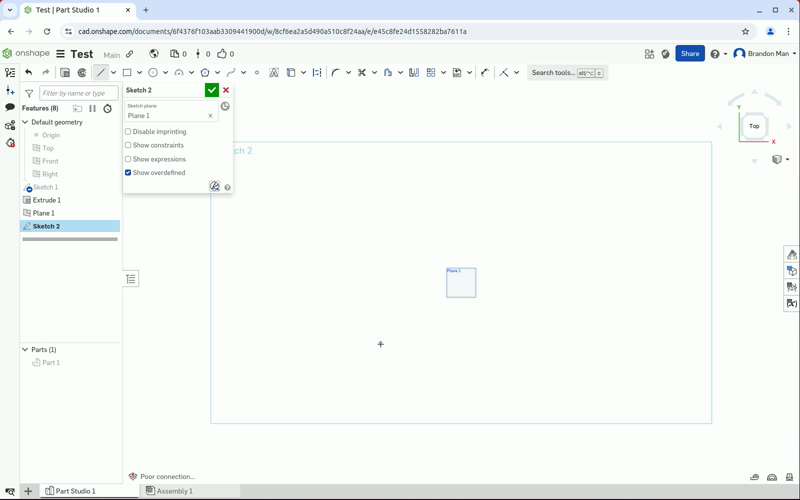
key_down(shift)
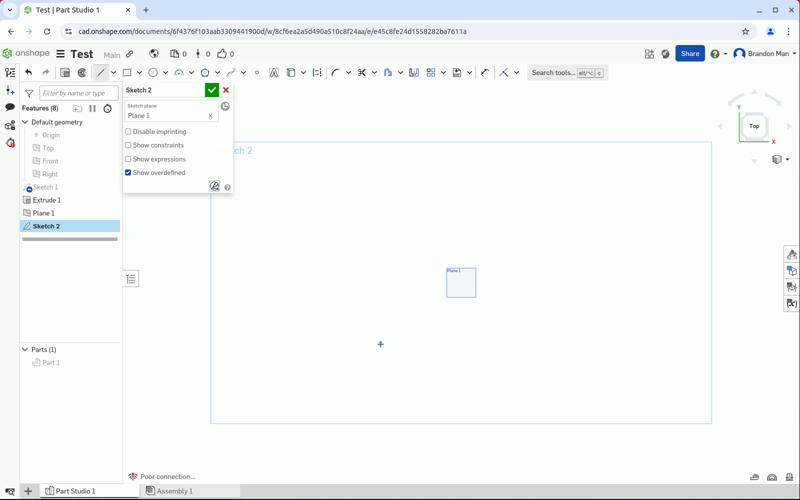
mouse_move(541, 343)
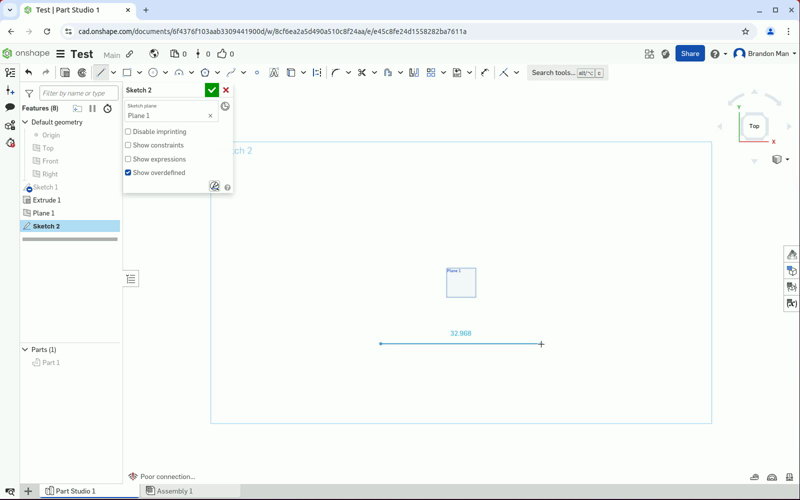
click(541, 343)
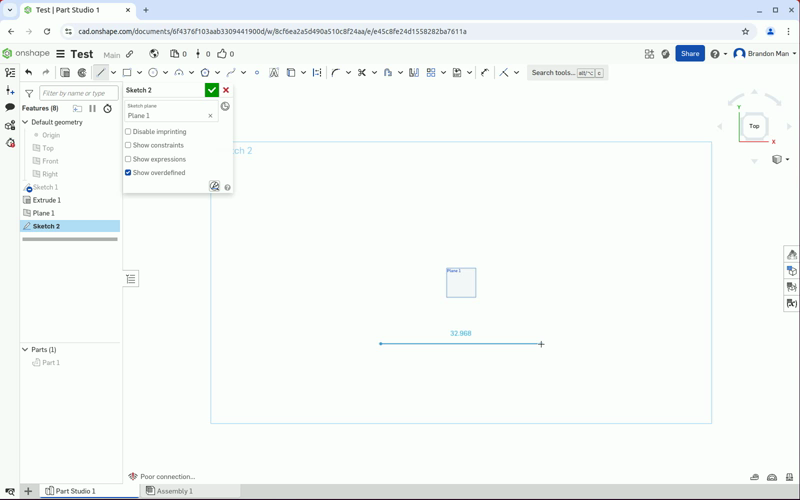
key_up(shift)
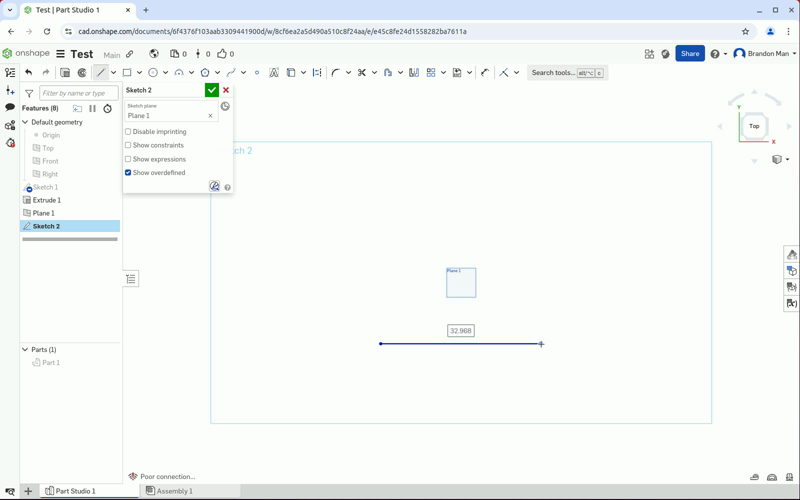
key_down(shift)
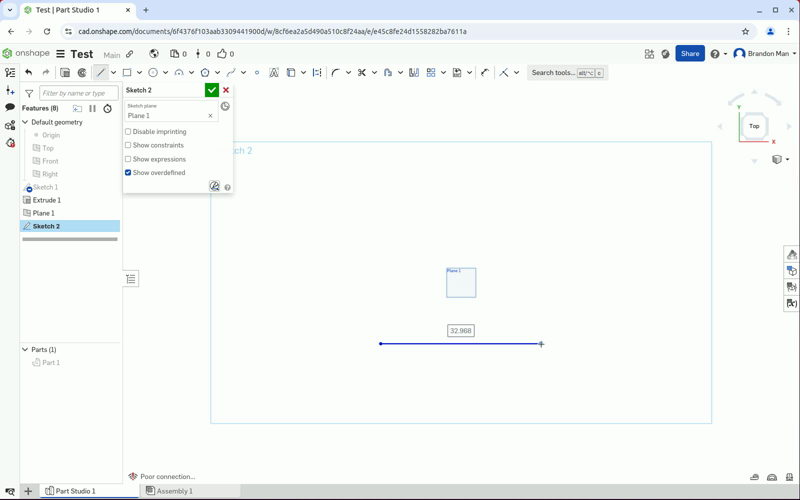
mouse_move(541, 183)
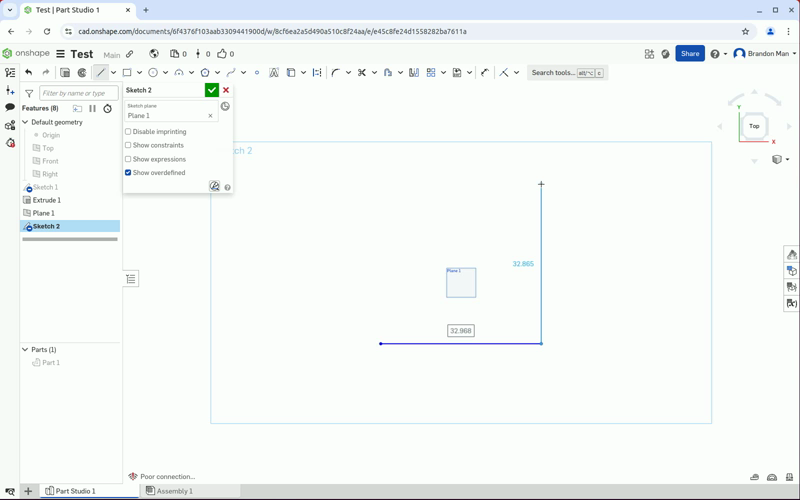
click(541, 183)
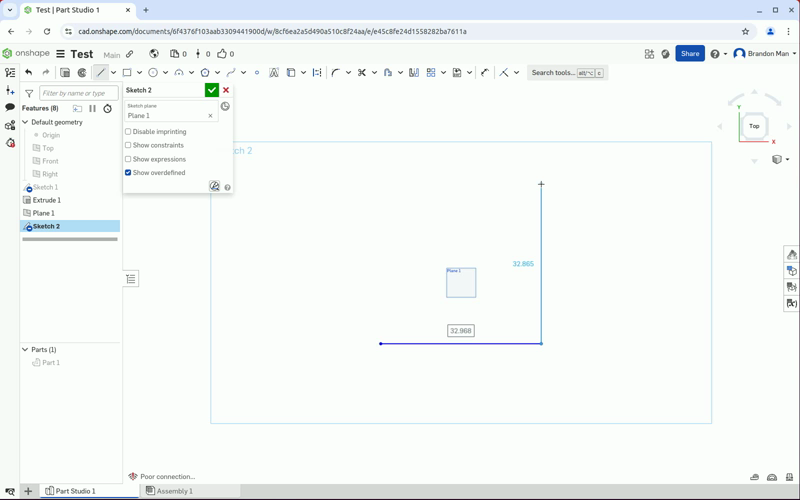
key_up(shift)
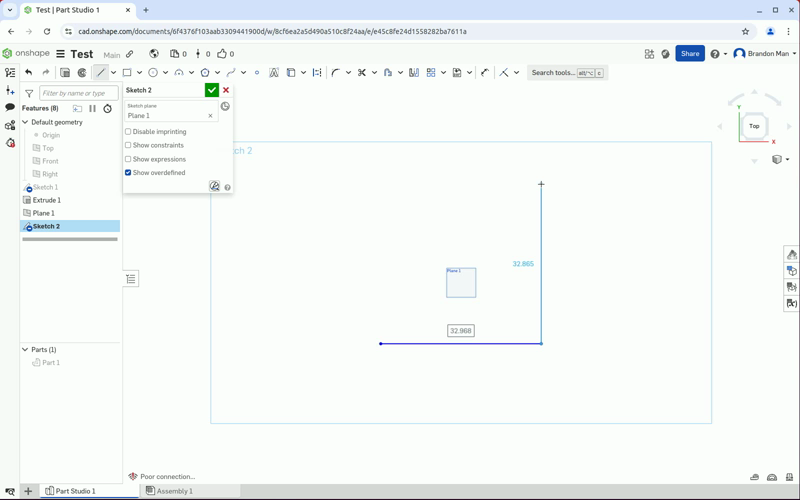
key_down(shift)
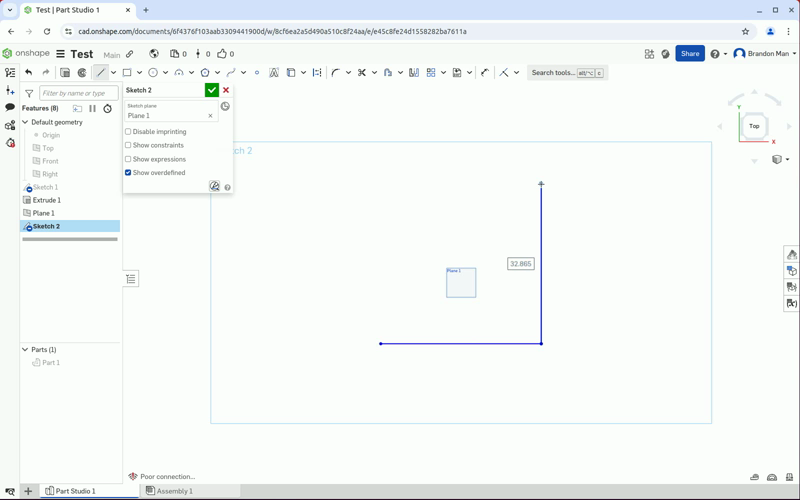
mouse_move(380, 183)
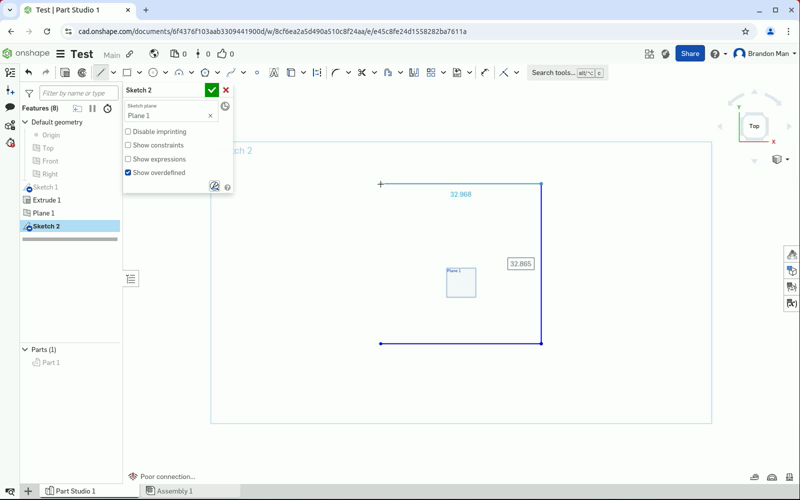
click(380, 183)
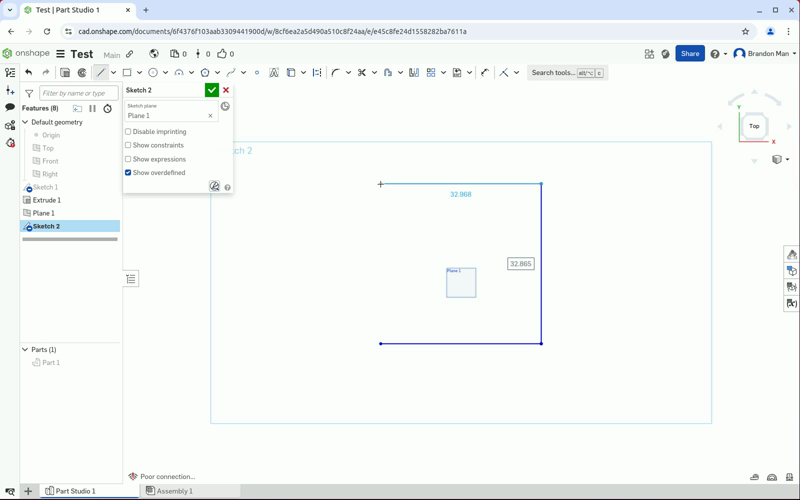
key_up(shift)
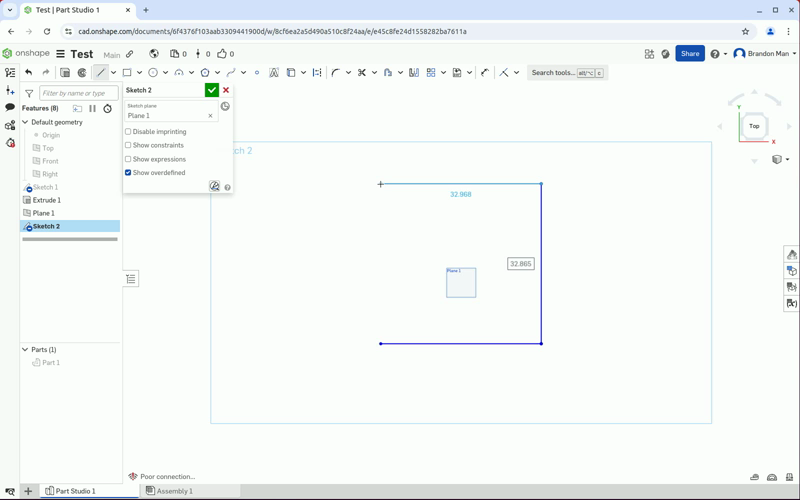
key_down(shift)
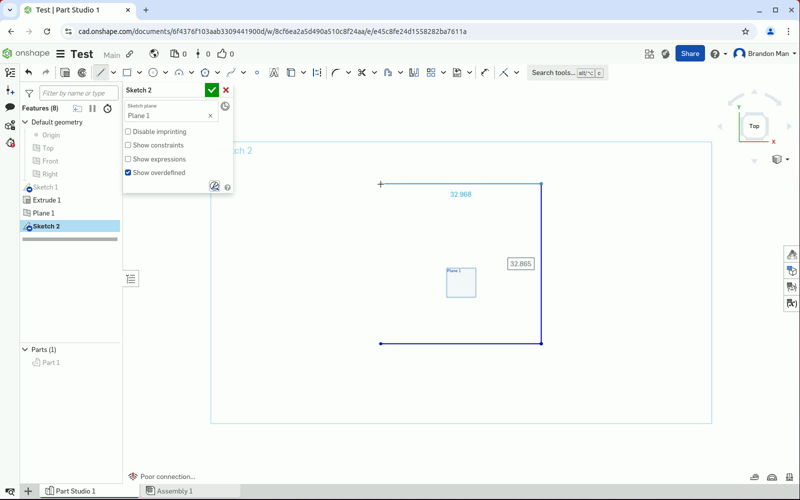
mouse_move(380, 343)
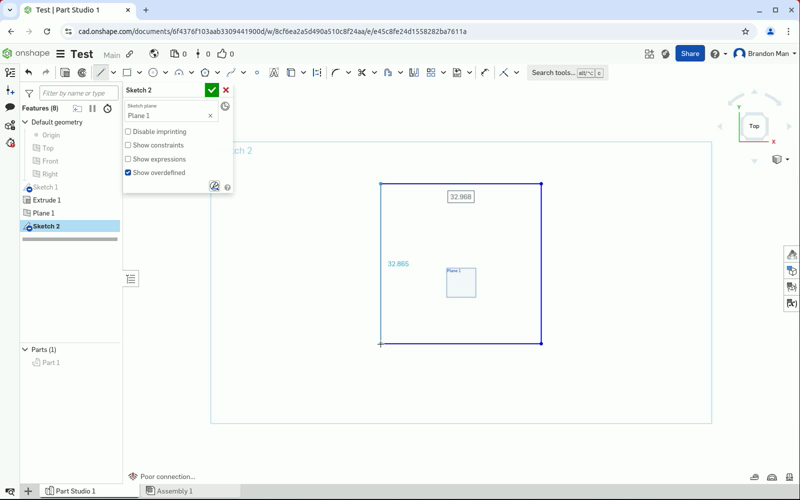
key_up(shift)
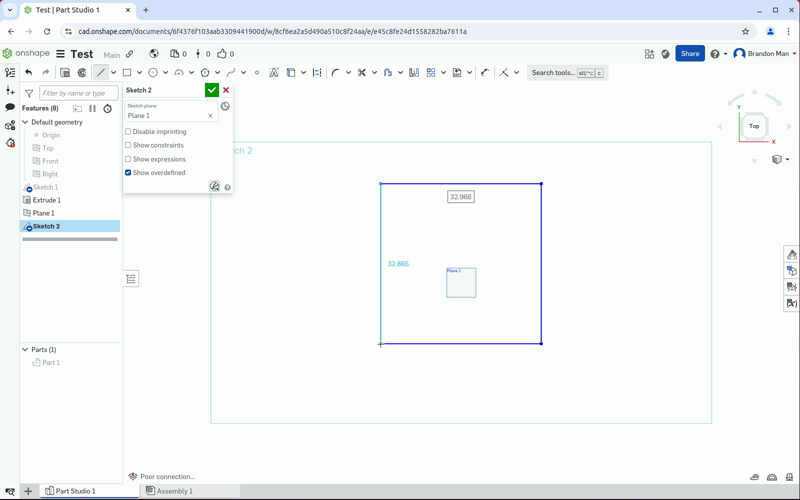
click(380, 343)
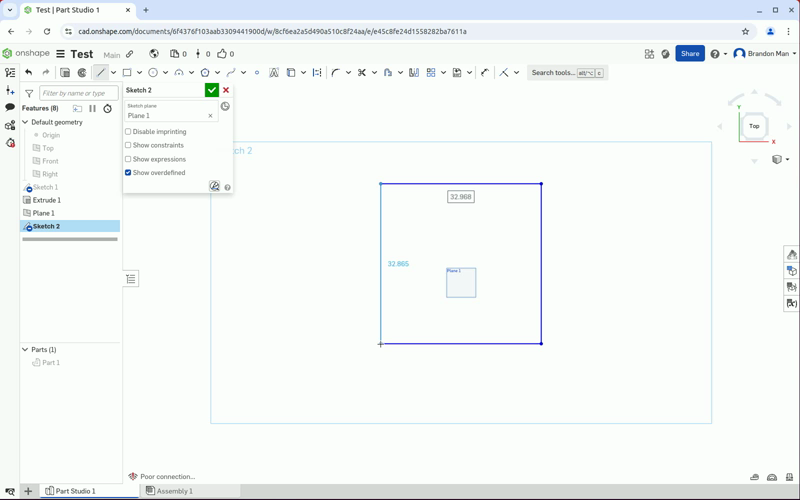
key(esc)
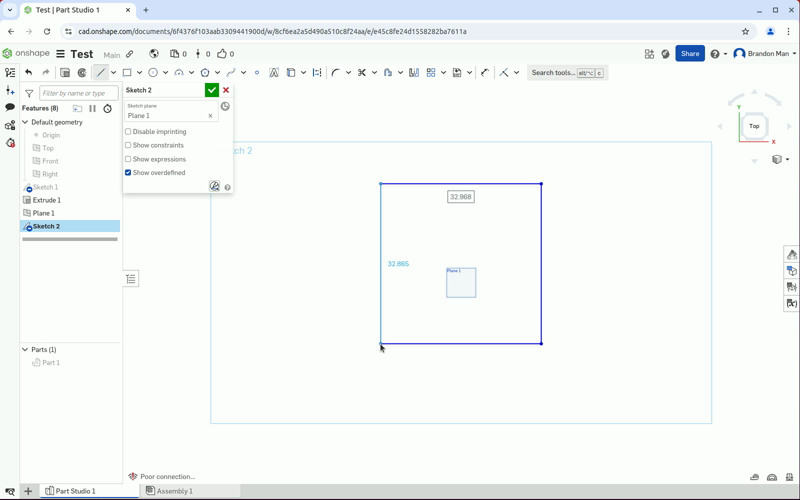
mouse_move(493, 279)
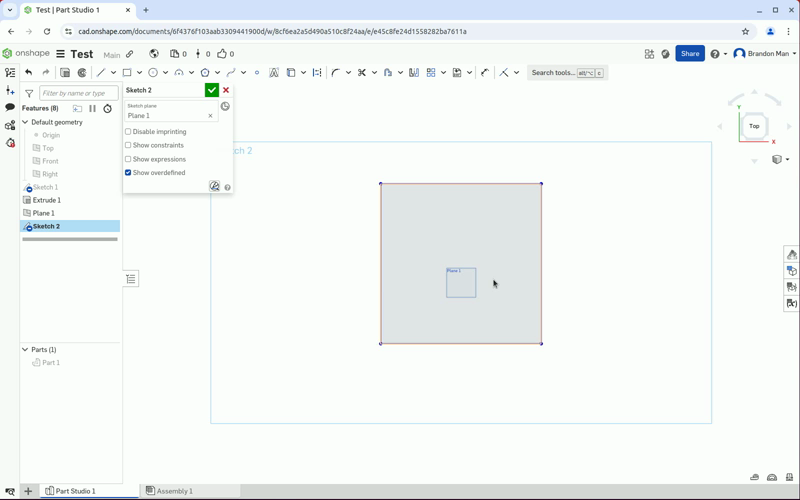
click(493, 279)
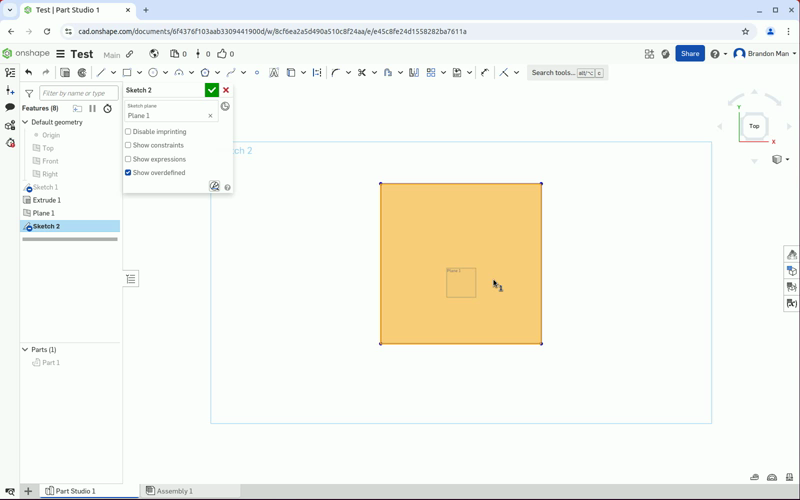
mouse_move(73, 352)
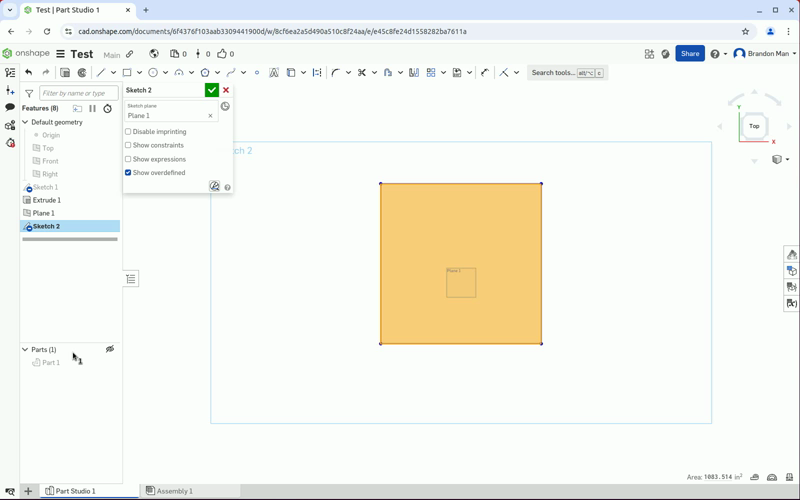
key(shift+y)
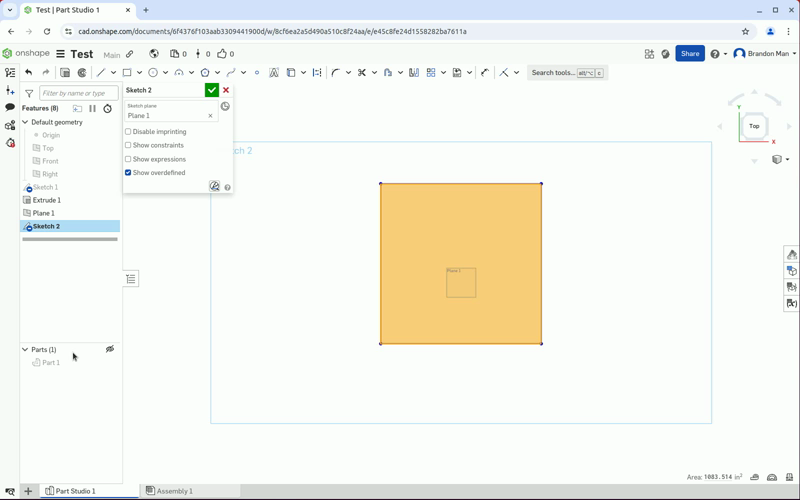
key(shift+e)
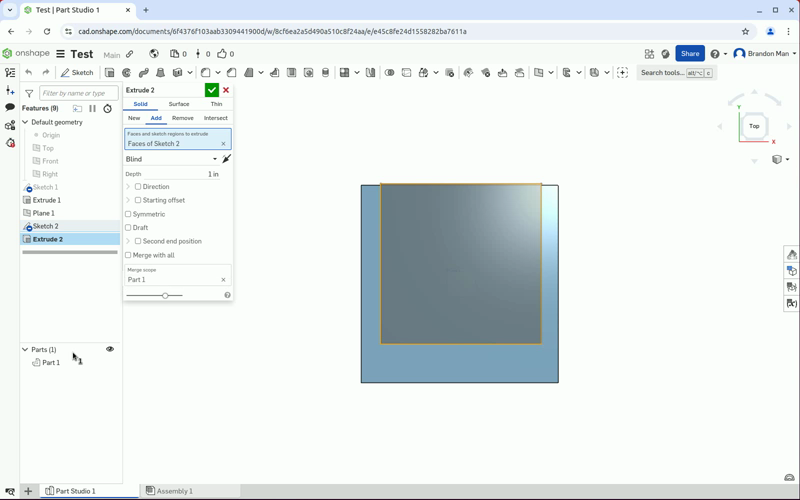
mouse_move(143, 106)
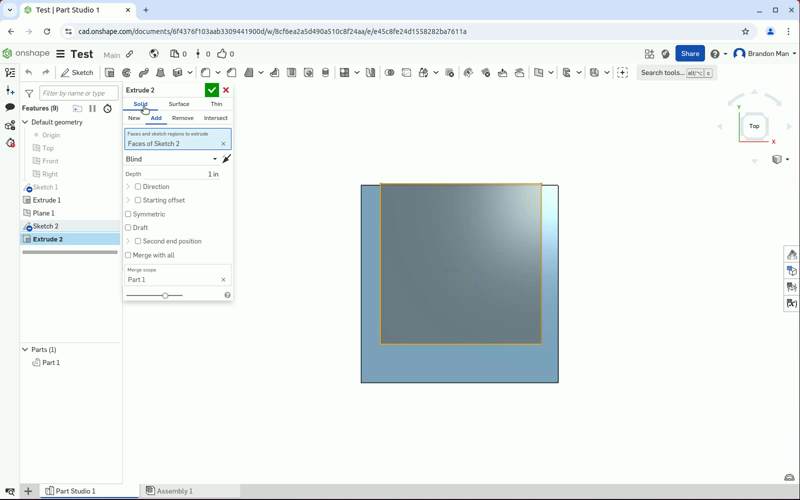
click(143, 106)
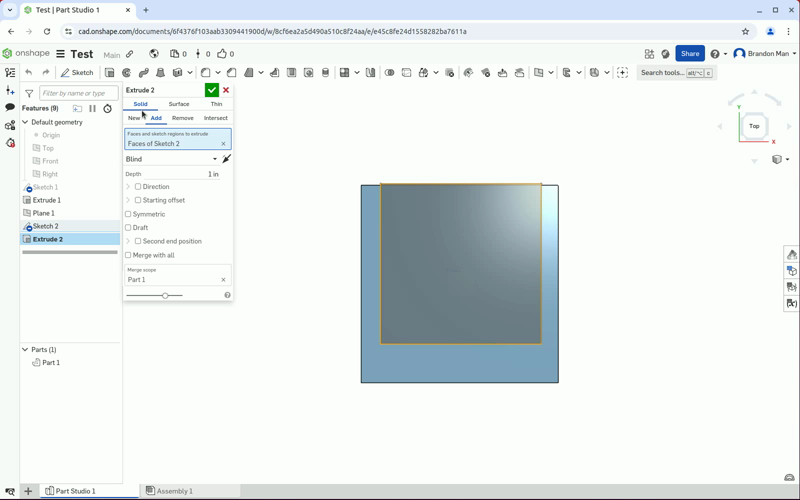
mouse_move(137, 120)
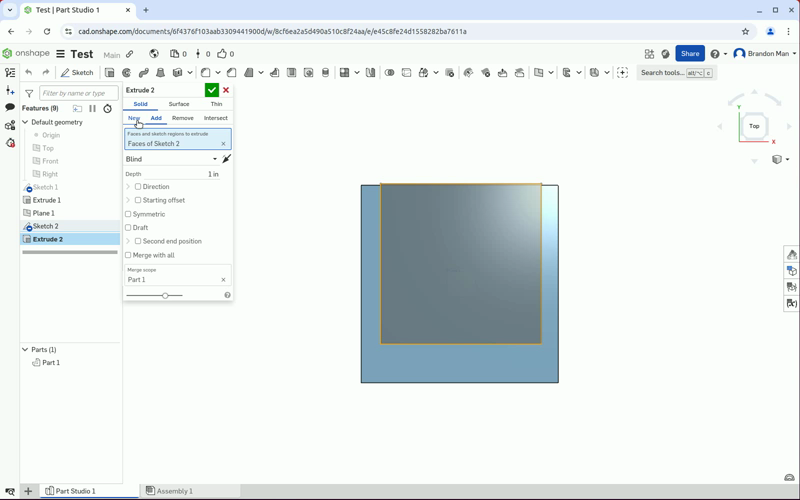
click(137, 120)
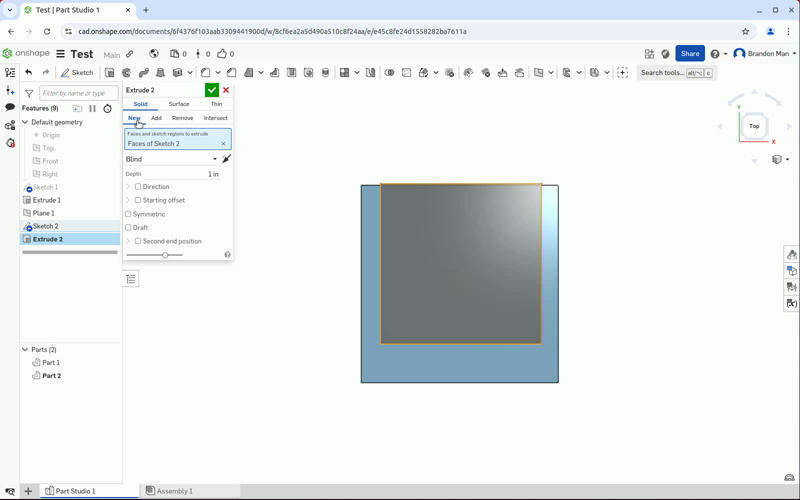
key(tab, 4)
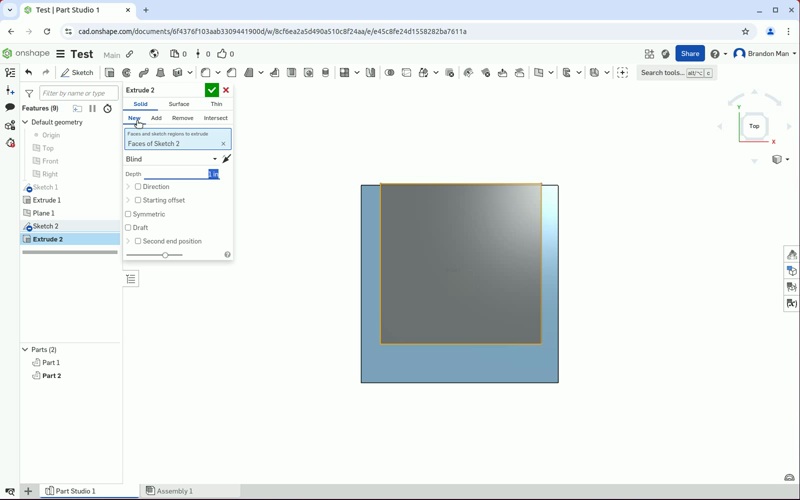
text(19.257)
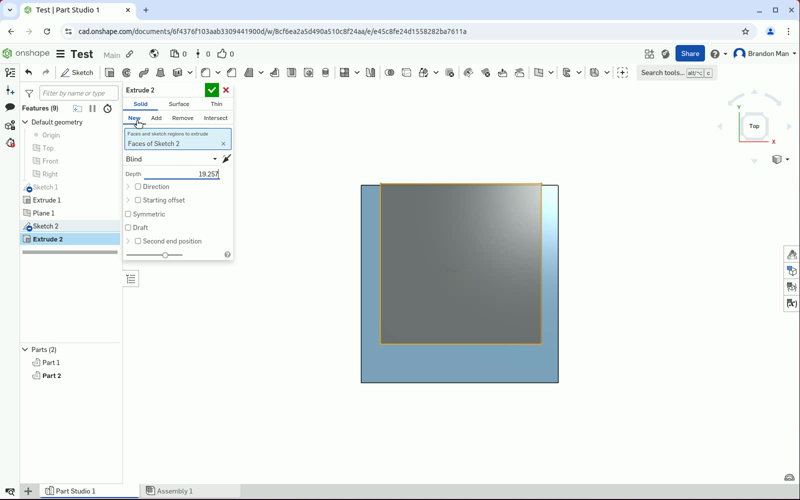
key(enter)
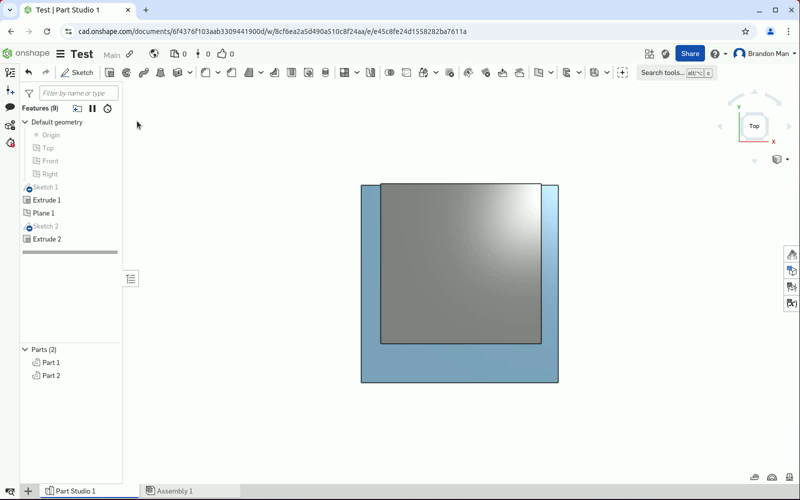
key(shift+h)
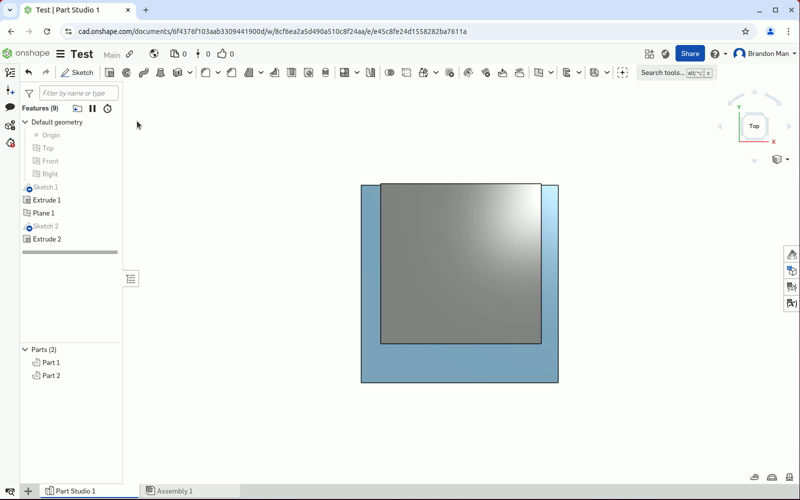
key(shift+h)
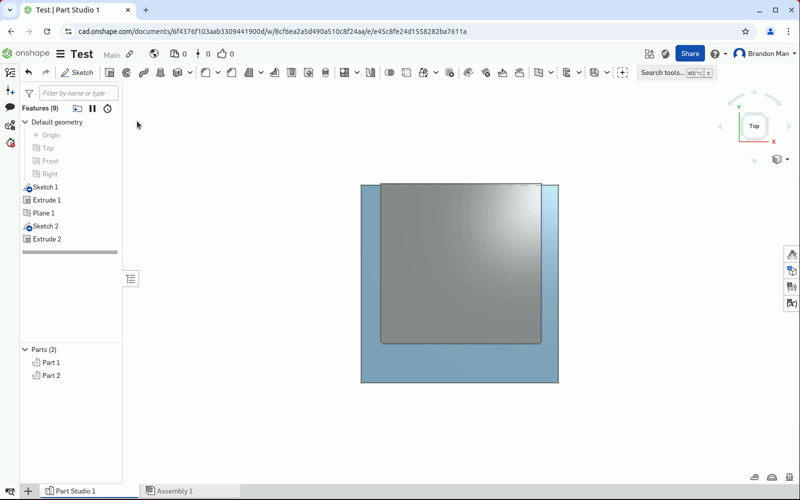
key(shift+7)
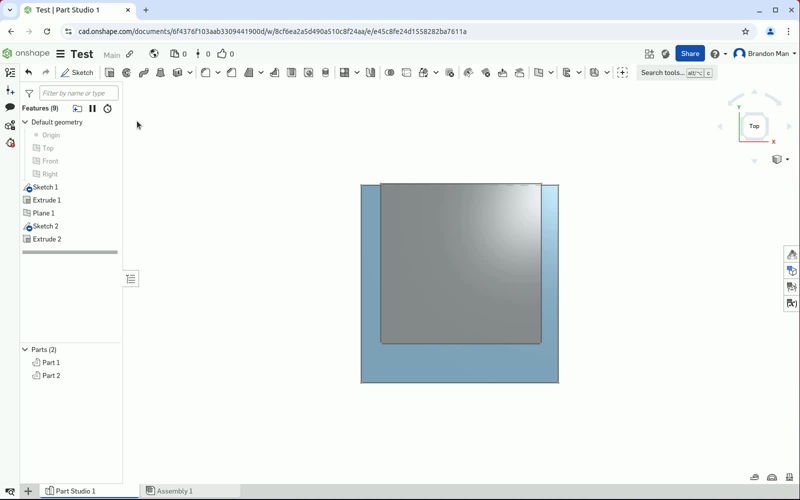
key(up, 3)
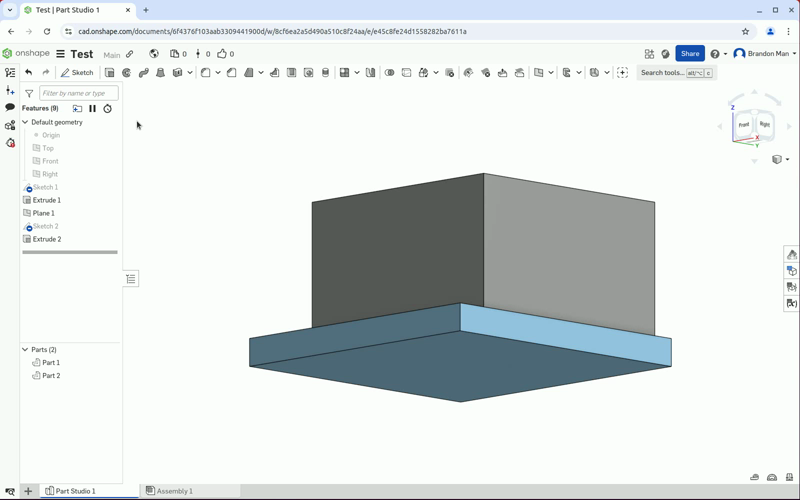
key(left, 3)
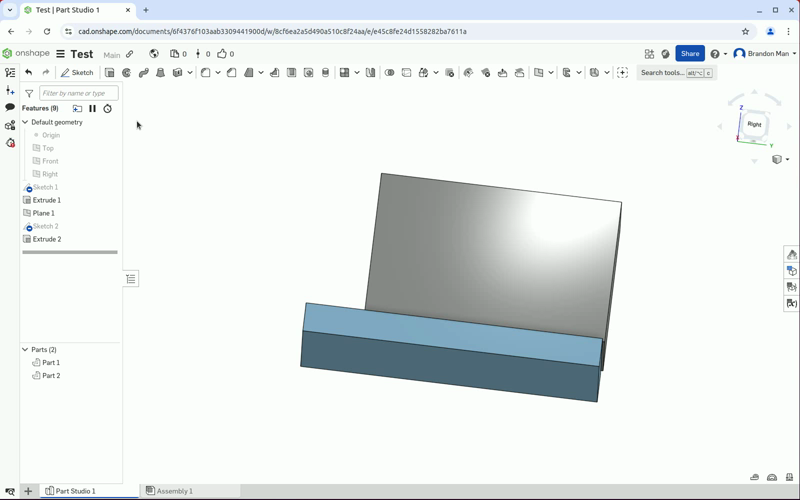
key(right, 3)
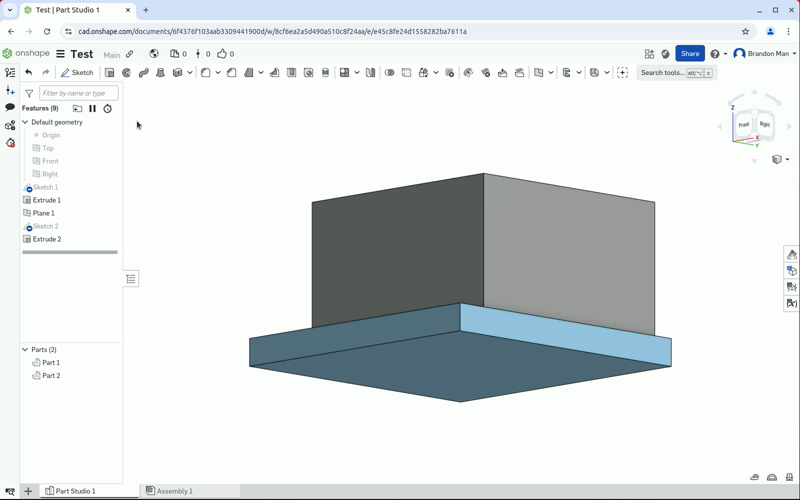
key(down, 3)
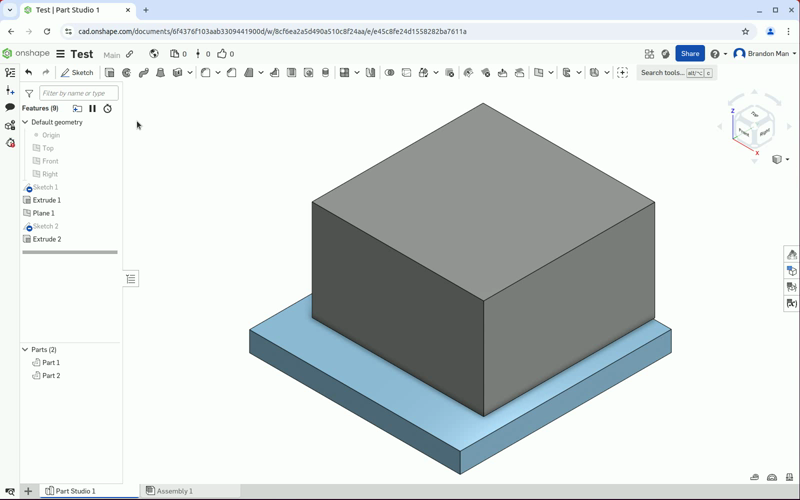
mouse_move(73, 189)
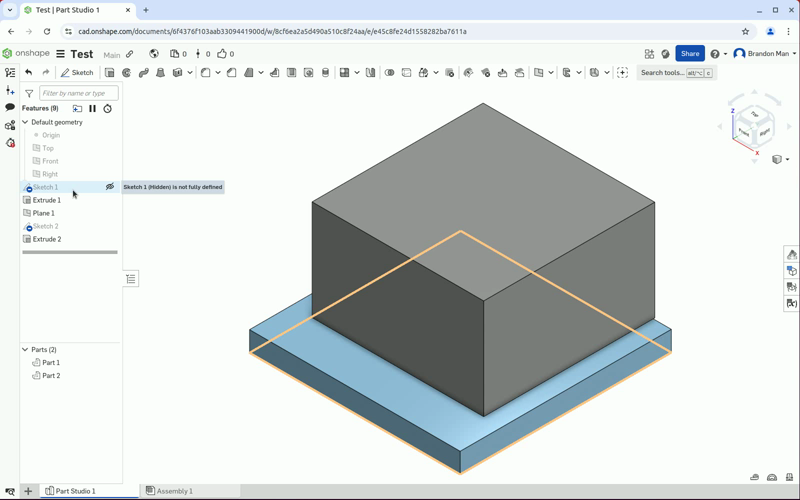
click(73, 189)